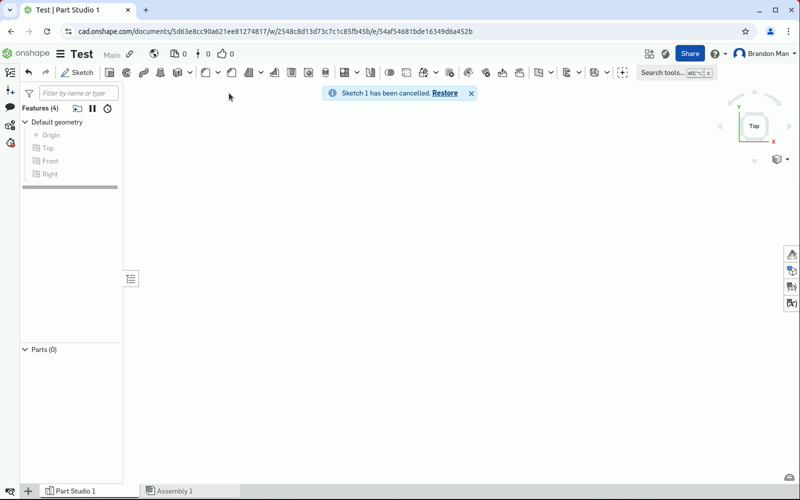
key(shift+h)
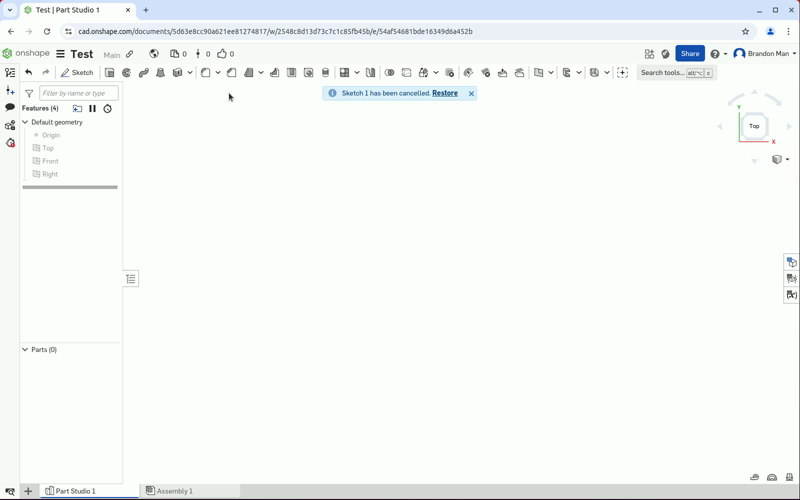
mouse_move(73, 352)
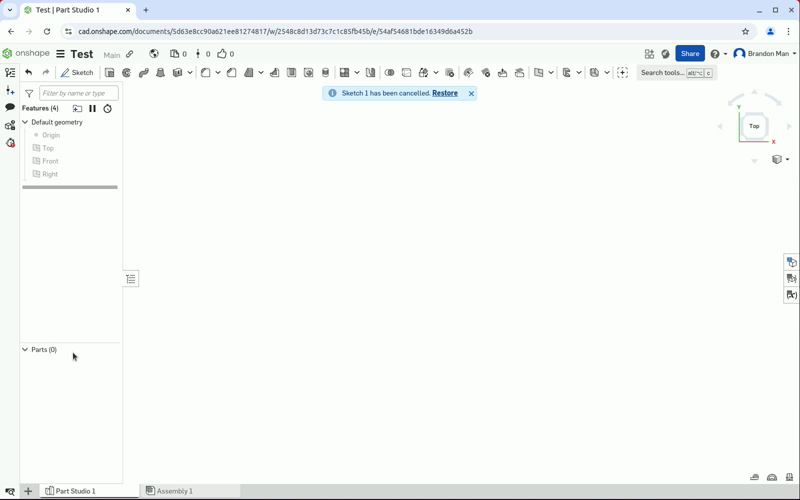
key(y)
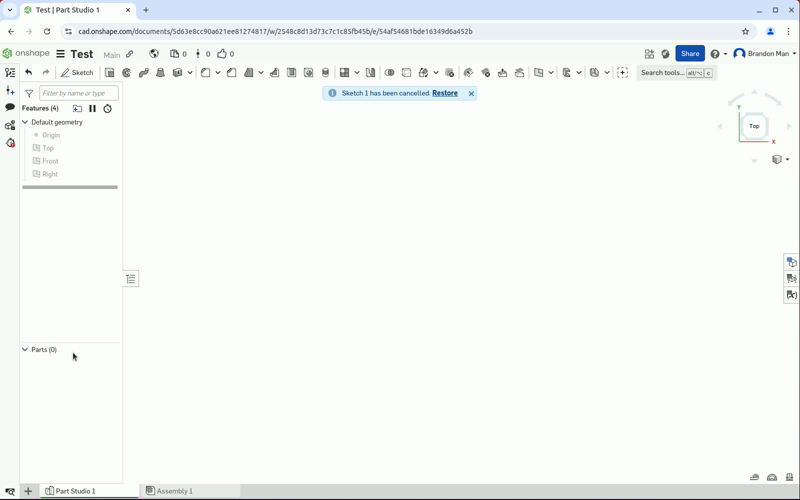
key(shift+p)
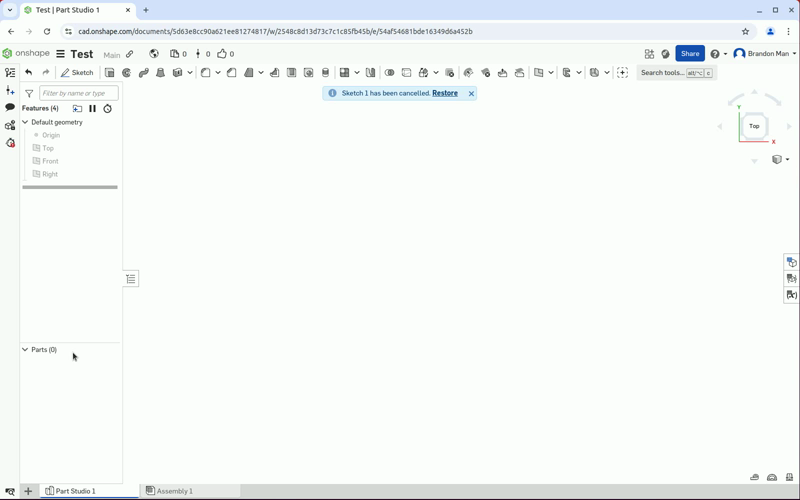
key(space)
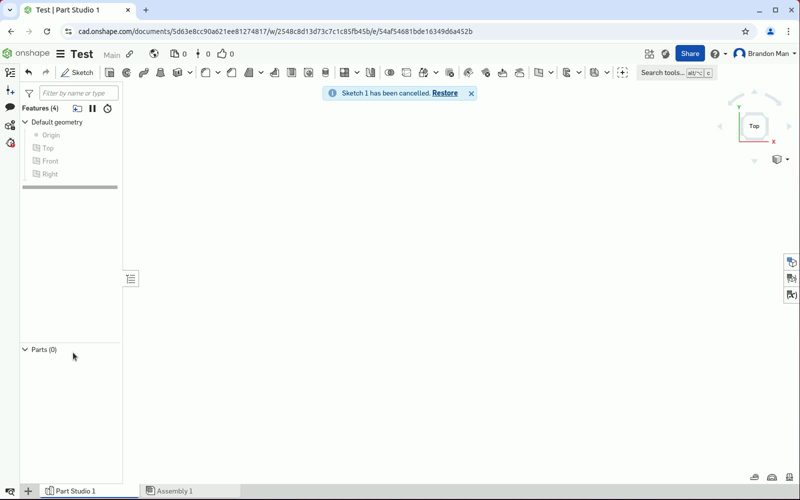
key_down(shift)
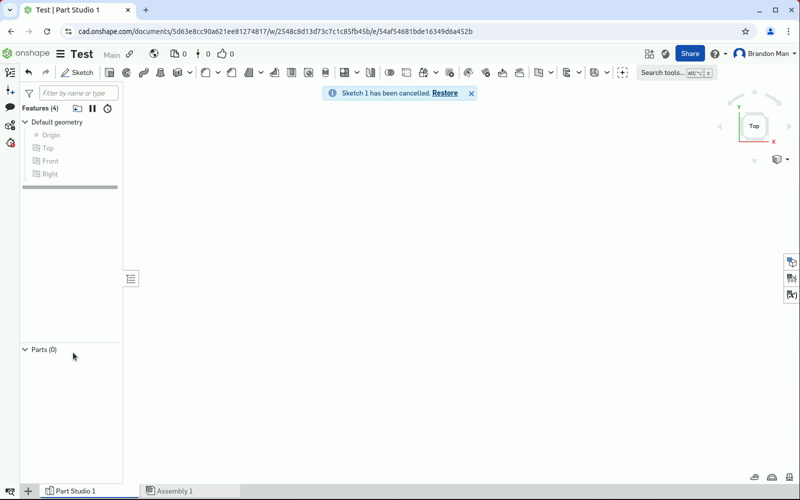
key(up)
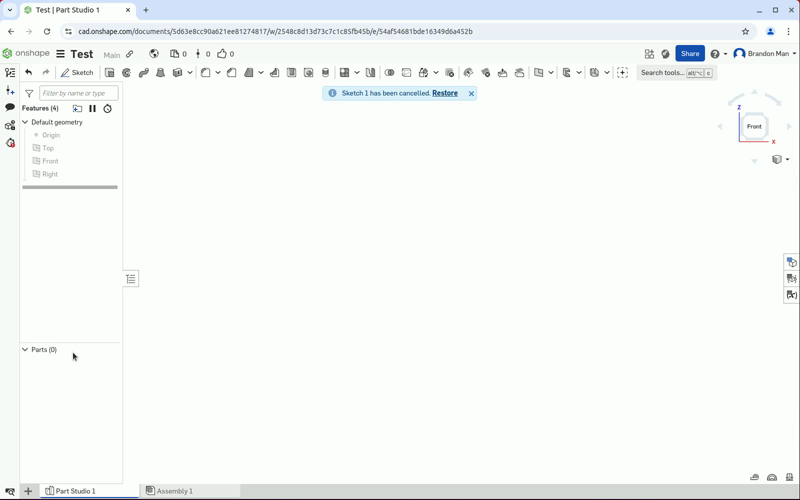
key_up(shift)
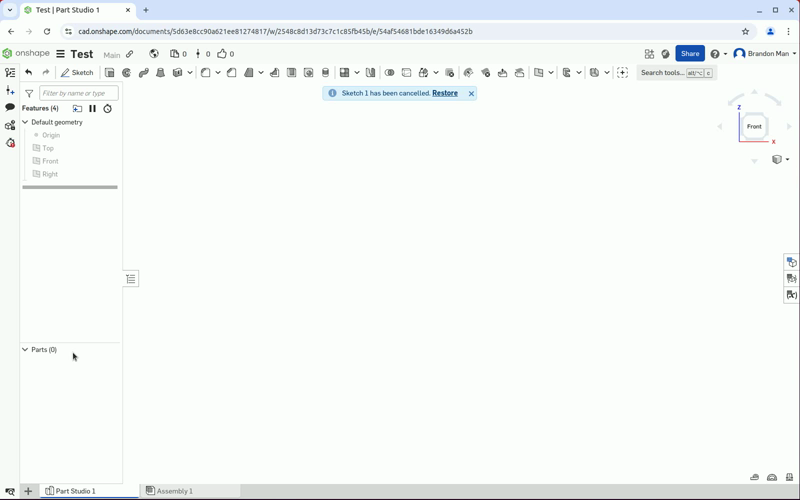
key(space)
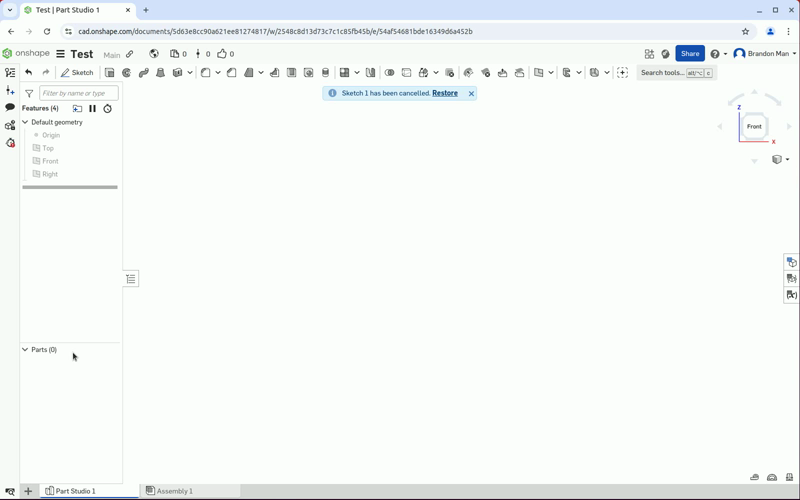
key_down(shift)
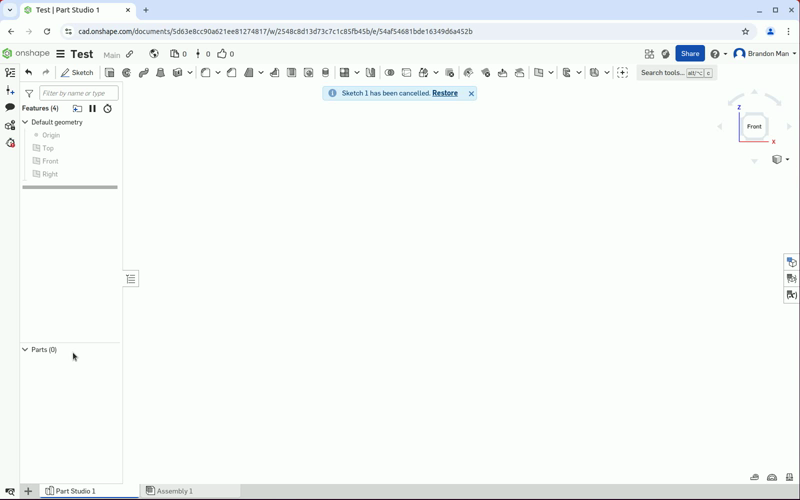
key(left)
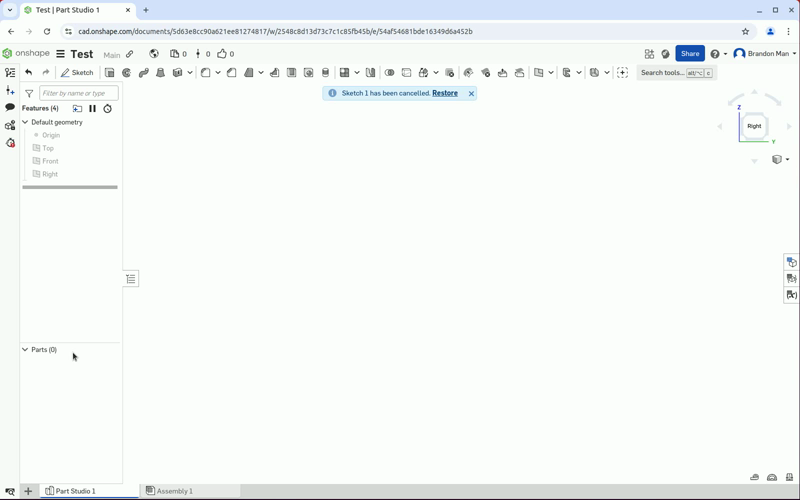
key_up(shift)
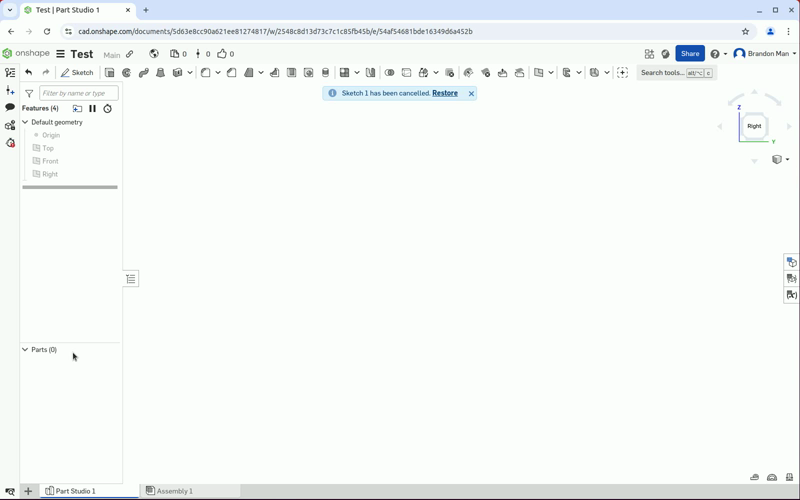
mouse_move(73, 352)
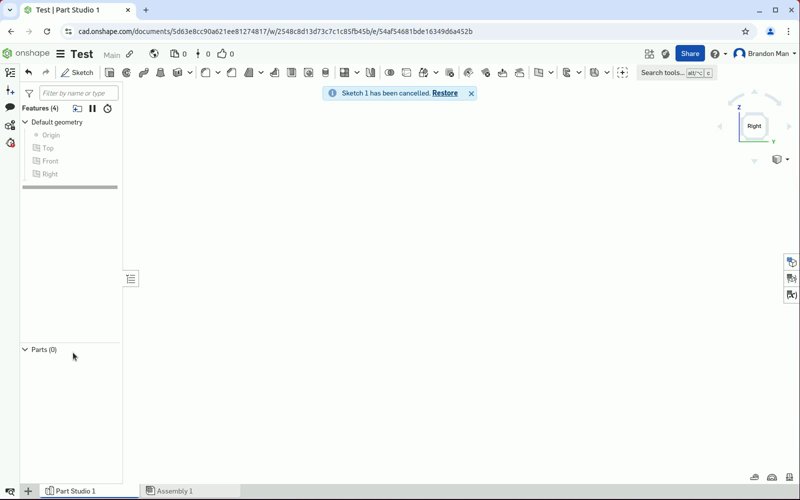
key(shift+y)
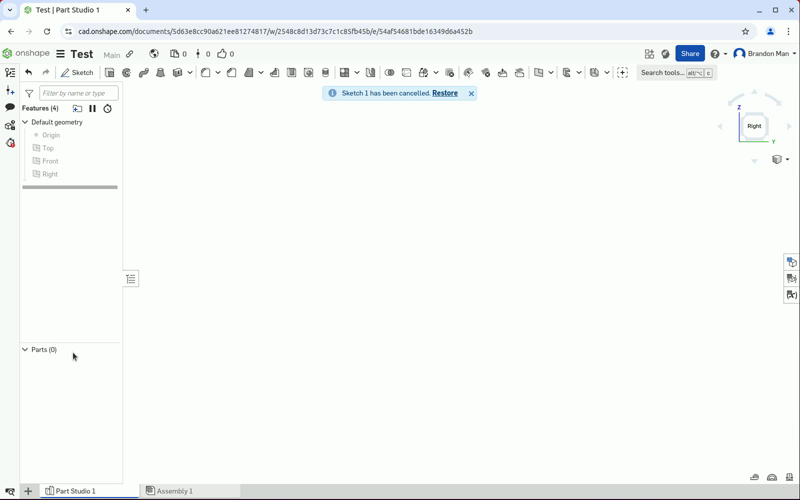
key(shift+s)
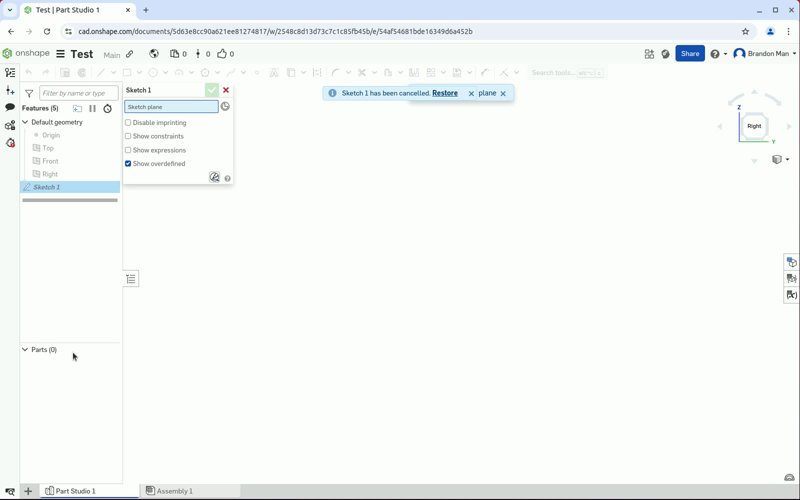
mouse_move(73, 176)
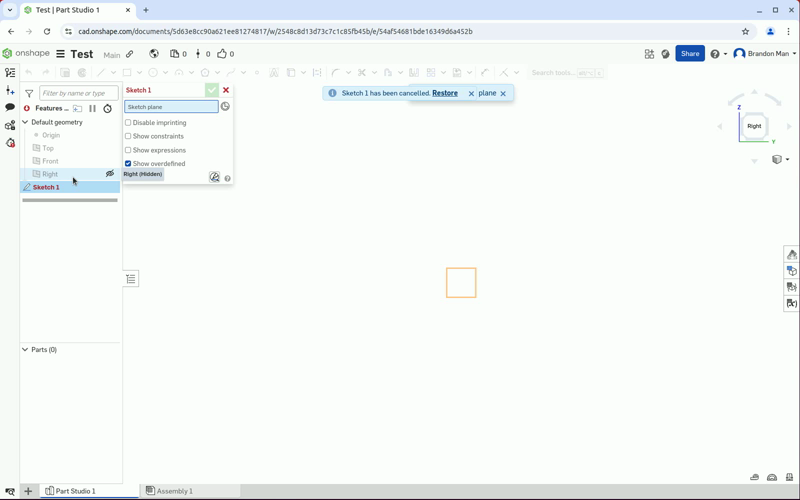
click(73, 176)
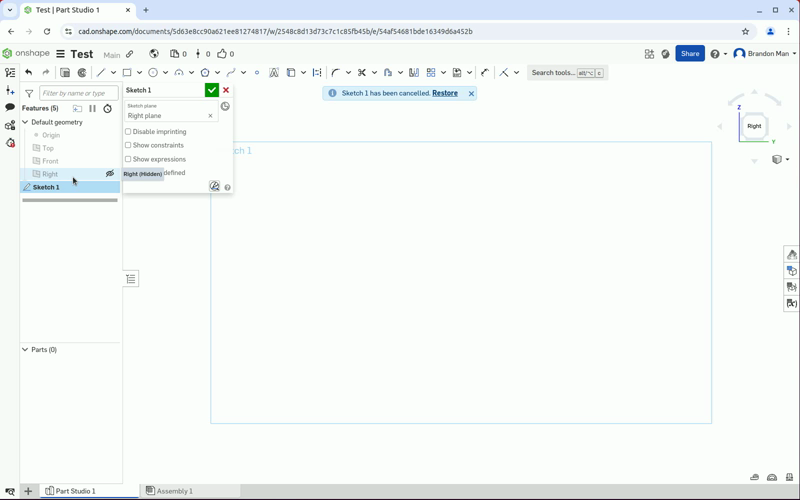
mouse_move(73, 352)
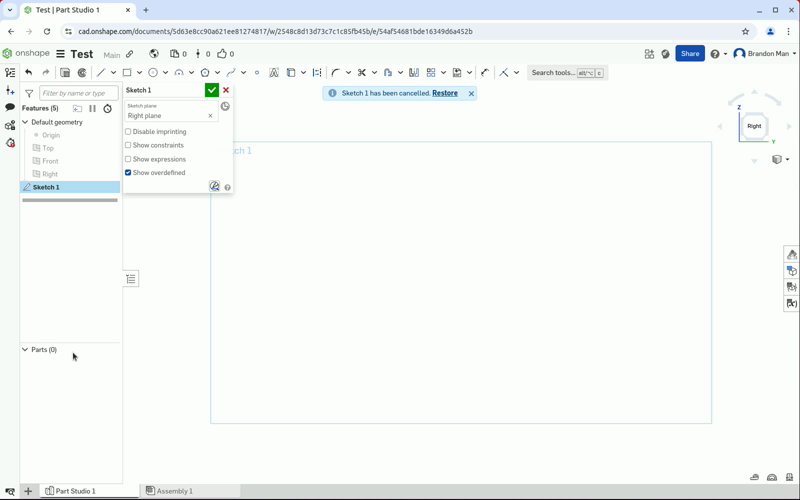
key(y)
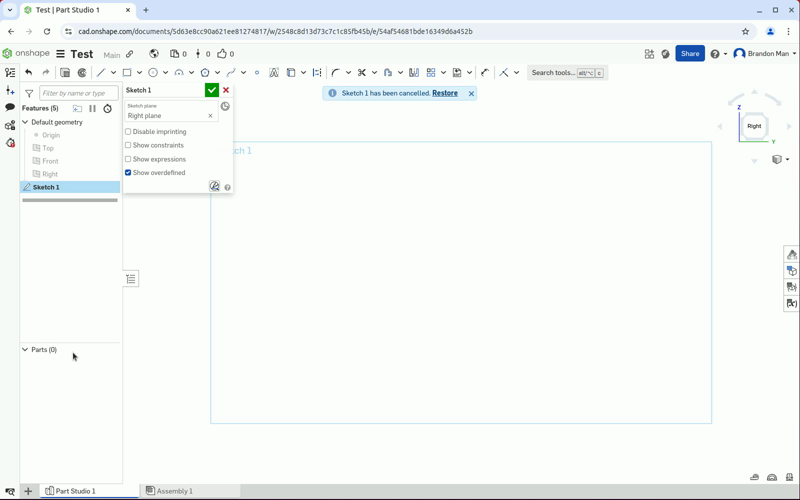
key(l)
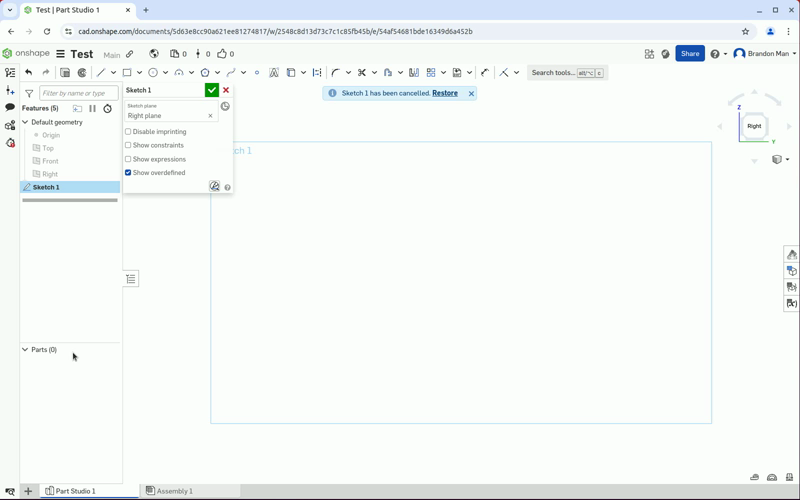
key_down(shift)
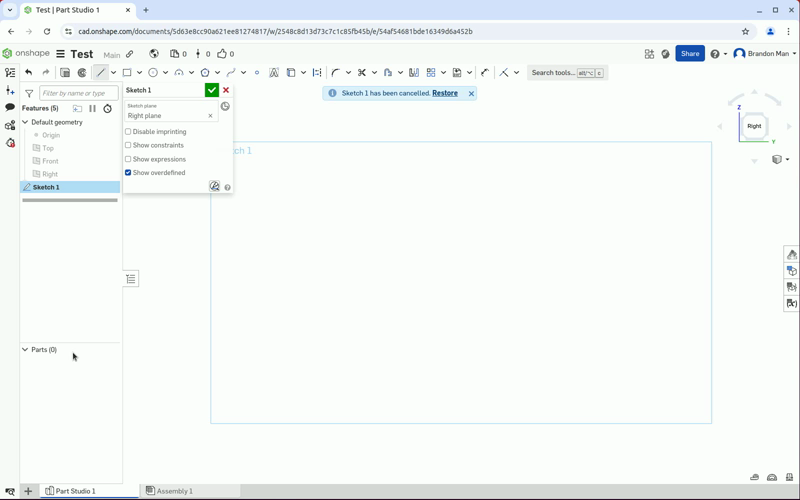
mouse_move(460, 357)
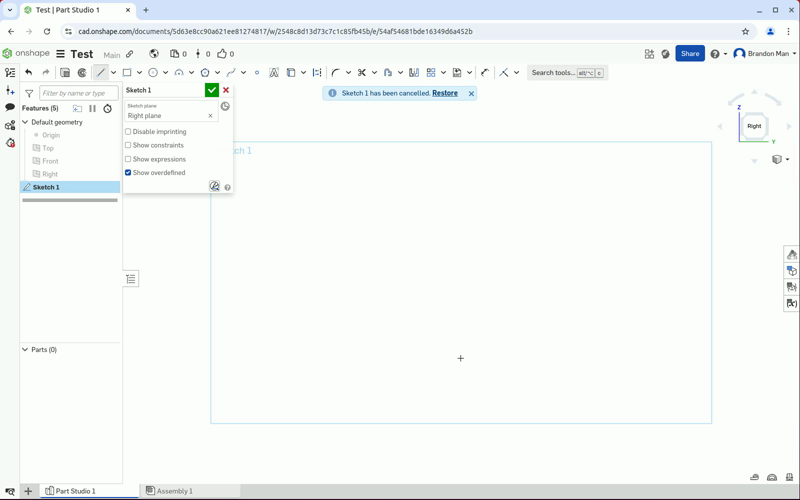
click(460, 357)
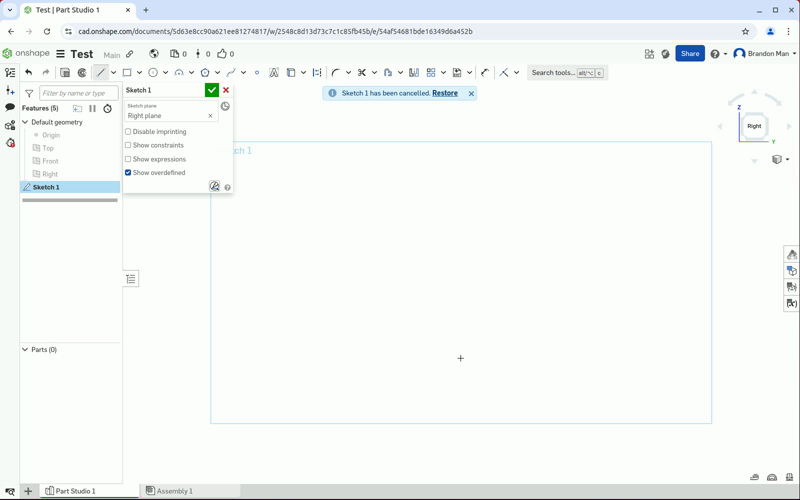
key_up(shift)
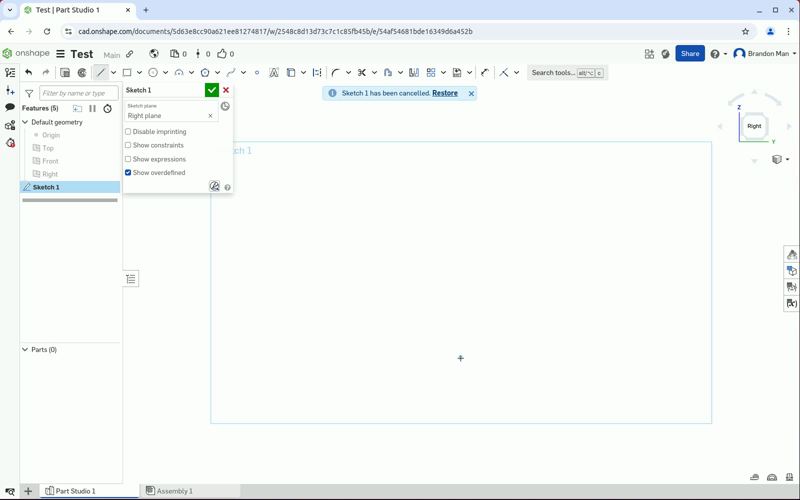
key_down(shift)
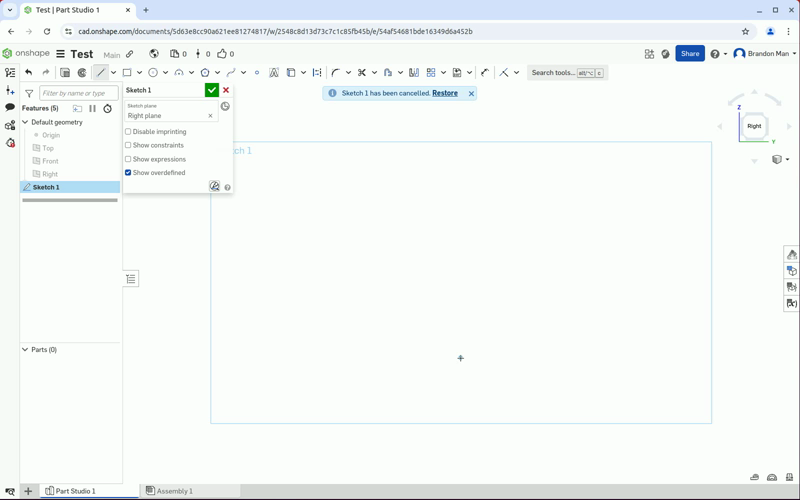
mouse_move(490, 357)
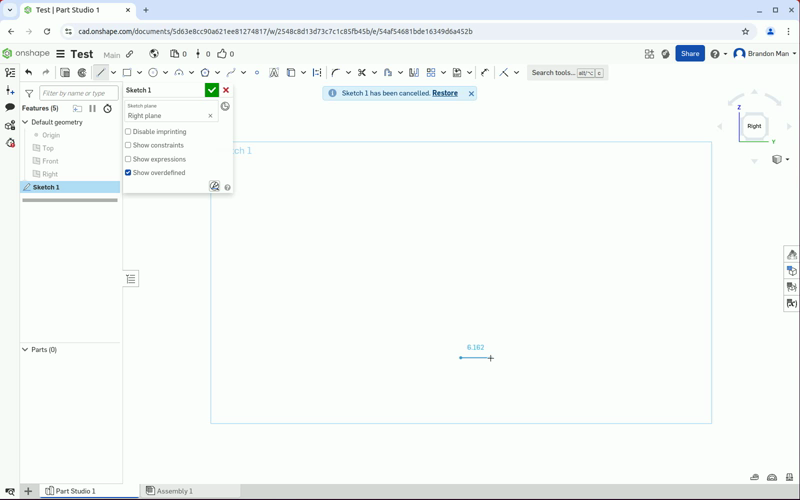
mouse_move(517, 357)
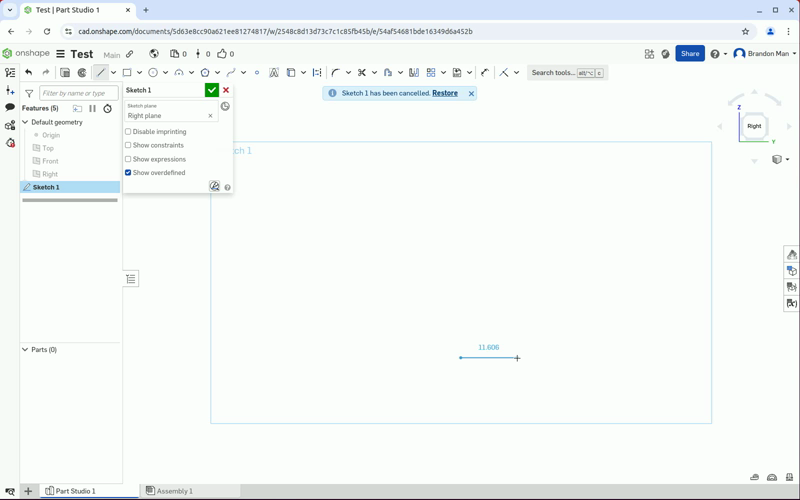
click(517, 357)
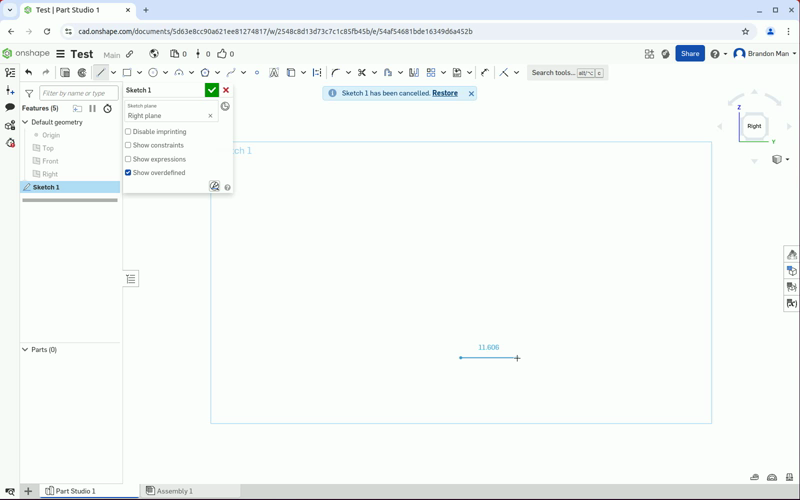
key_up(shift)
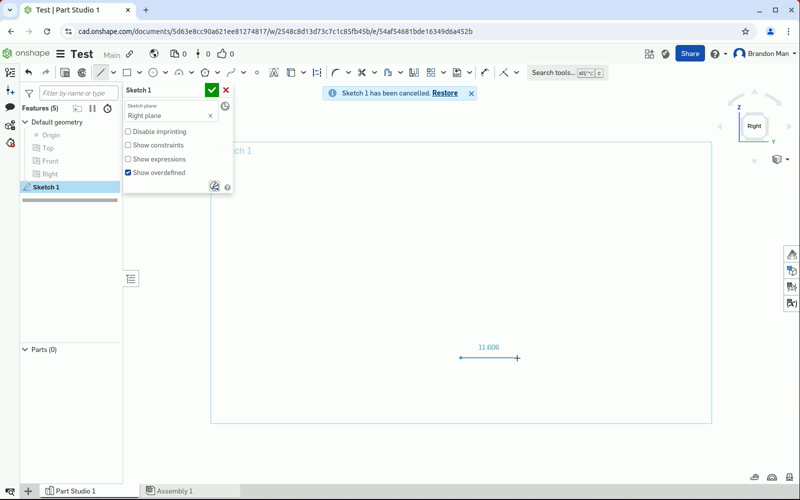
key_down(shift)
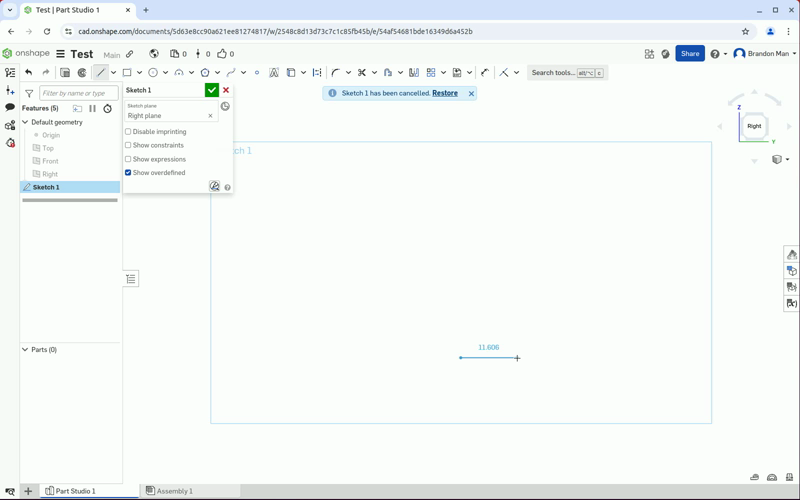
mouse_move(547, 357)
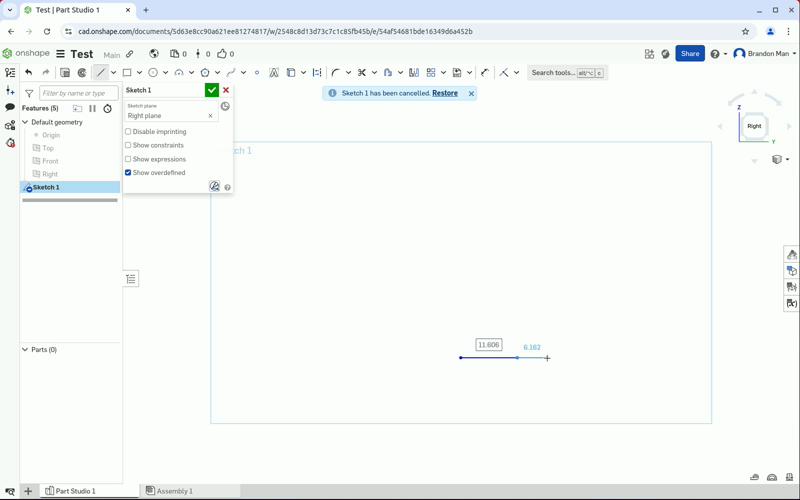
mouse_move(536, 357)
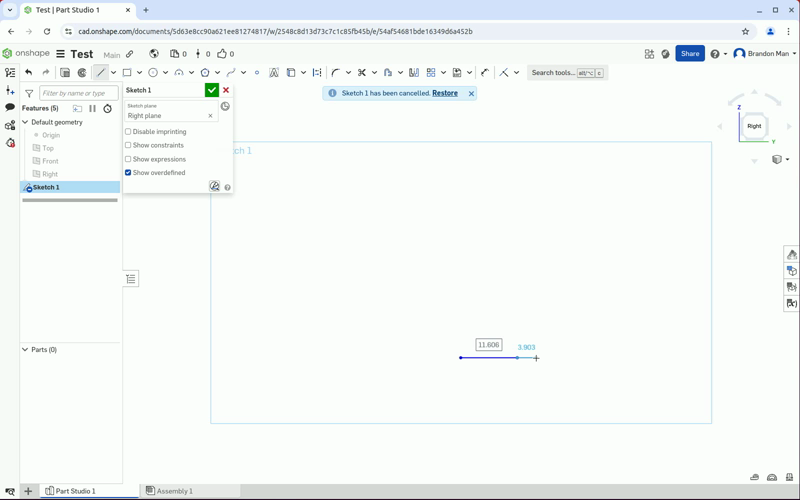
click(536, 357)
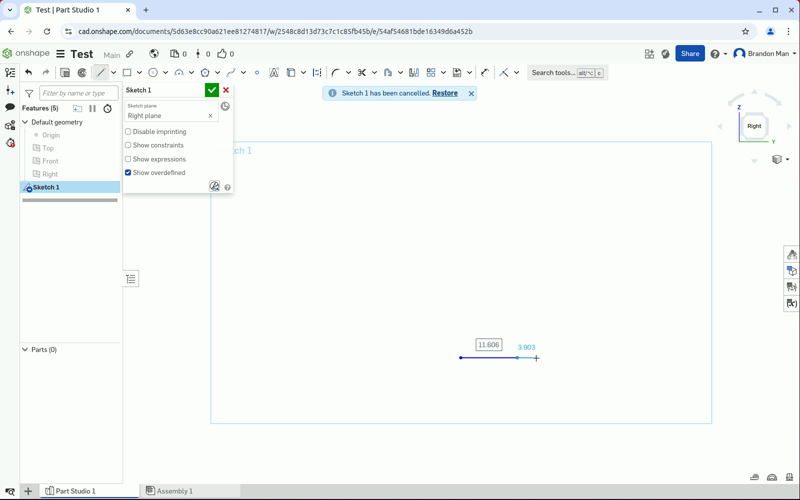
key_up(shift)
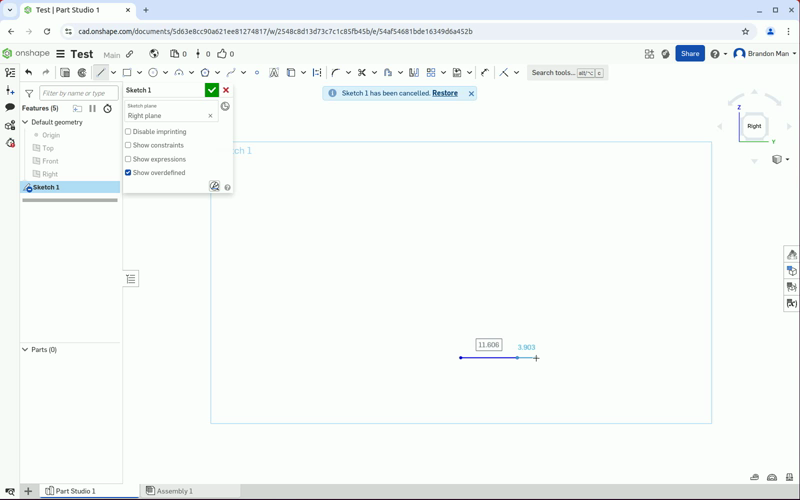
key_down(shift)
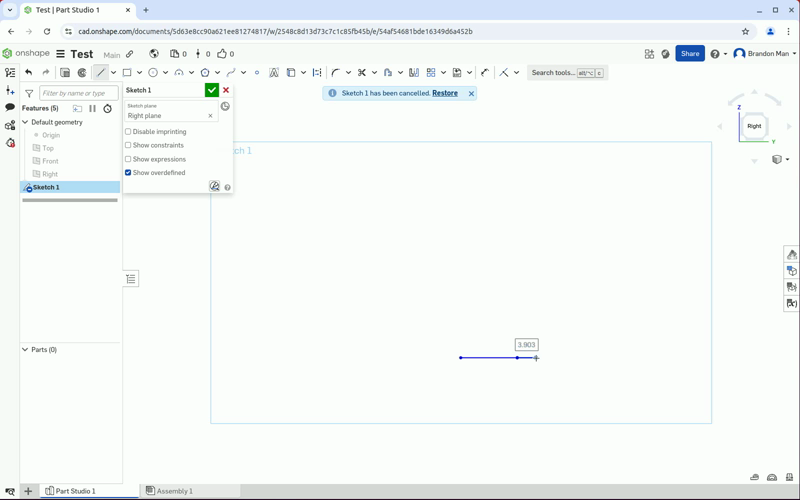
mouse_move(566, 357)
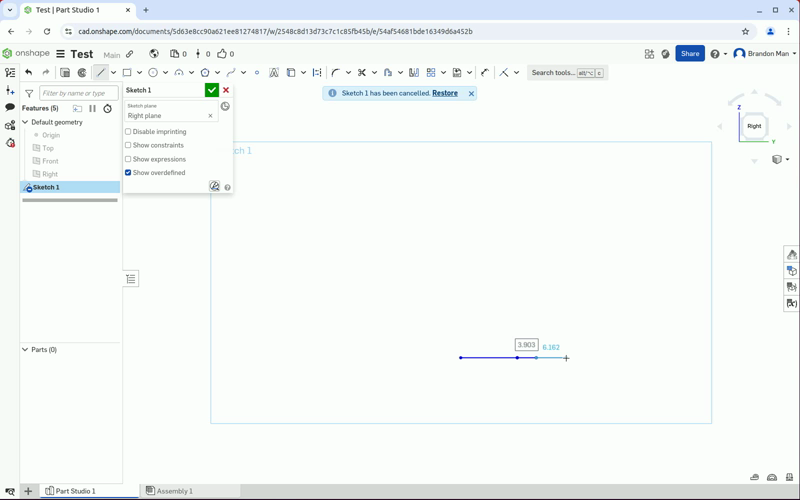
mouse_move(536, 339)
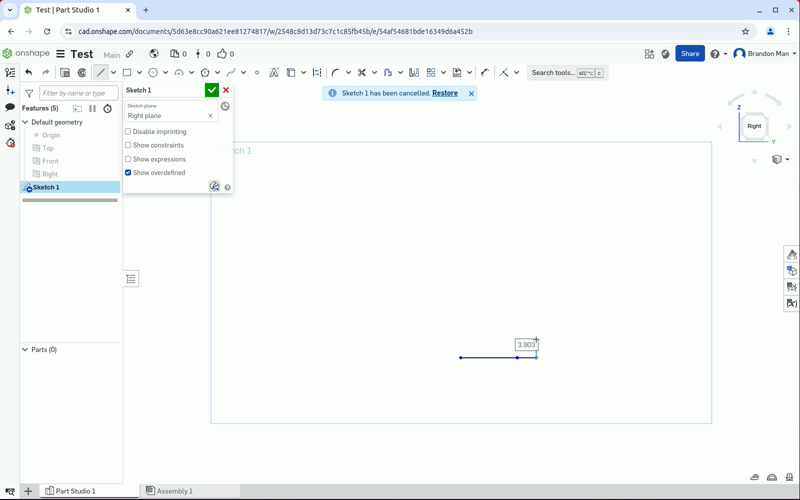
click(536, 339)
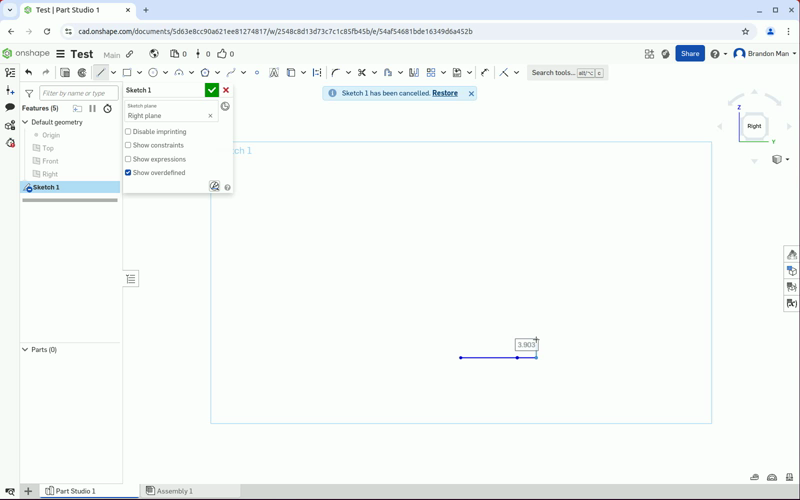
key_up(shift)
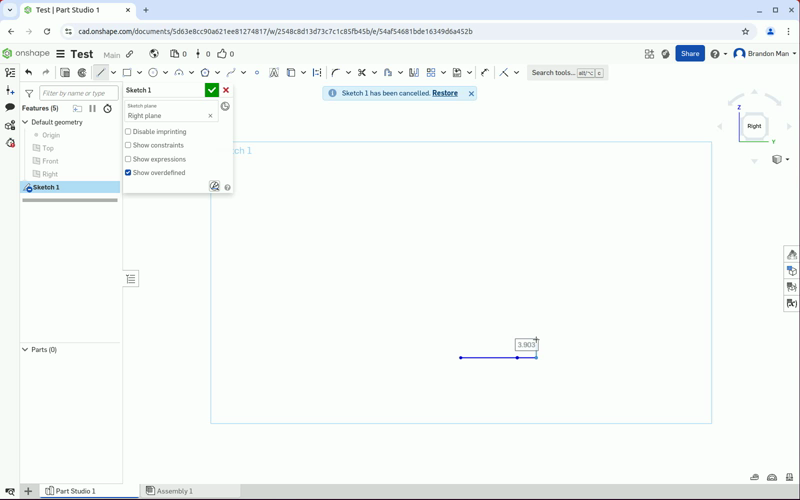
key_down(shift)
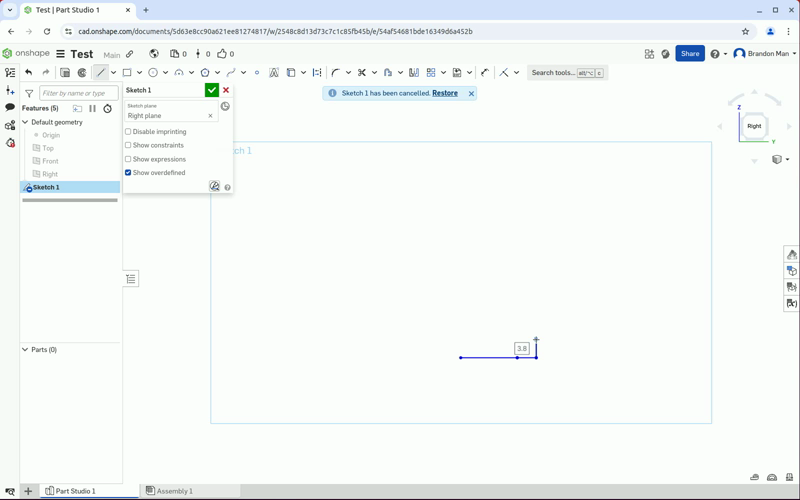
mouse_move(566, 339)
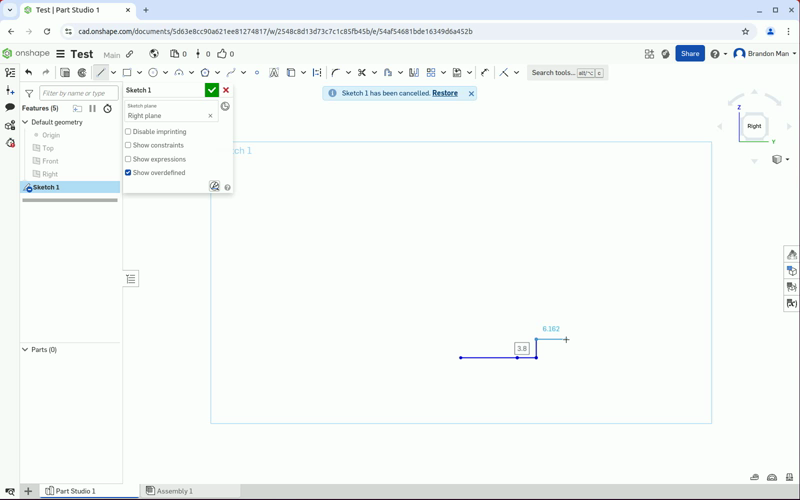
mouse_move(536, 301)
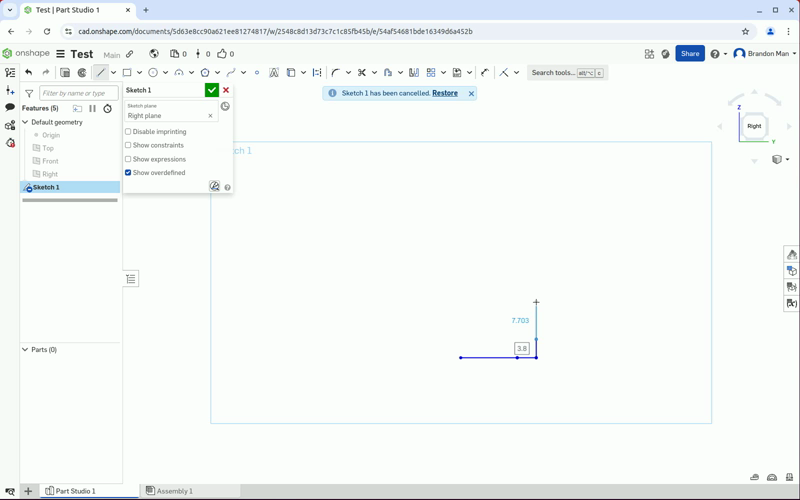
click(536, 301)
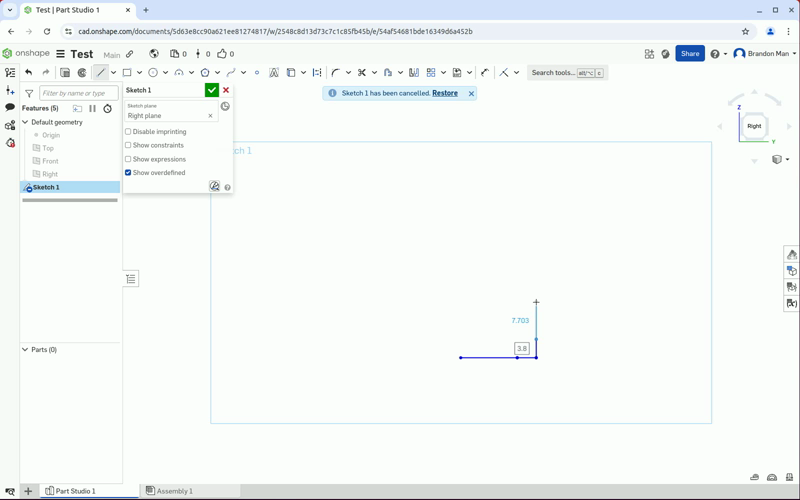
key_up(shift)
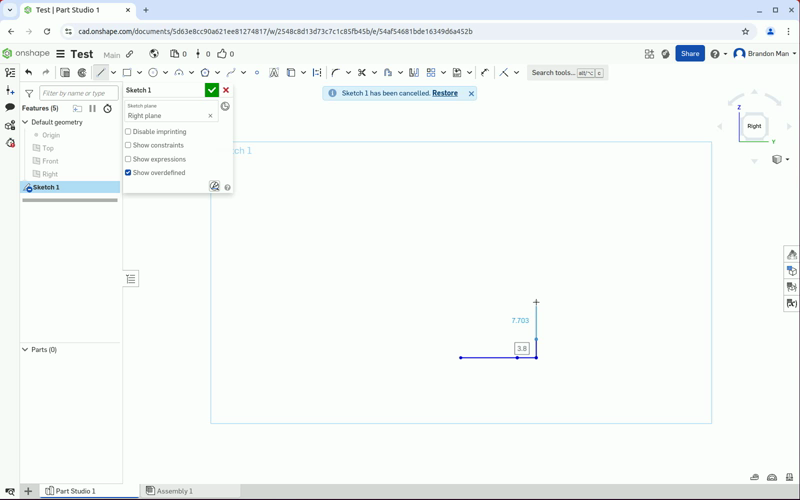
key_down(shift)
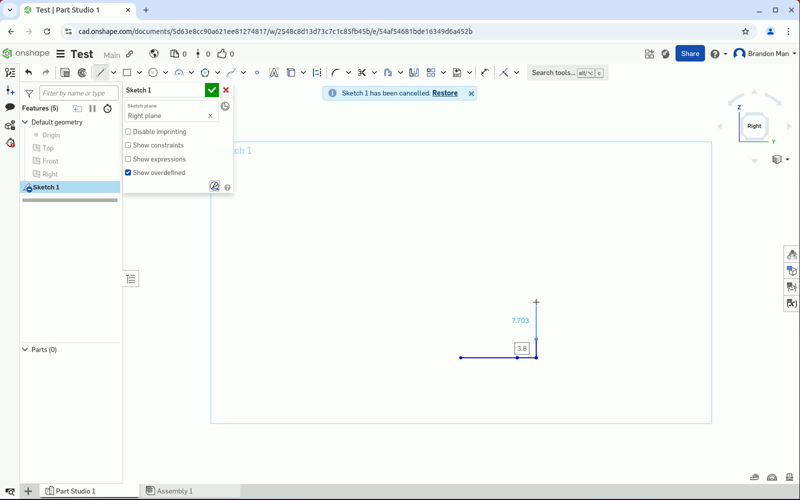
mouse_move(566, 301)
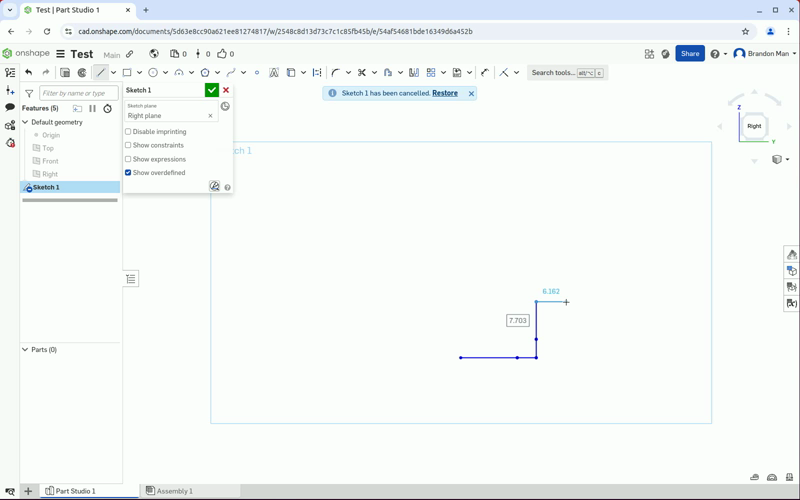
mouse_move(517, 301)
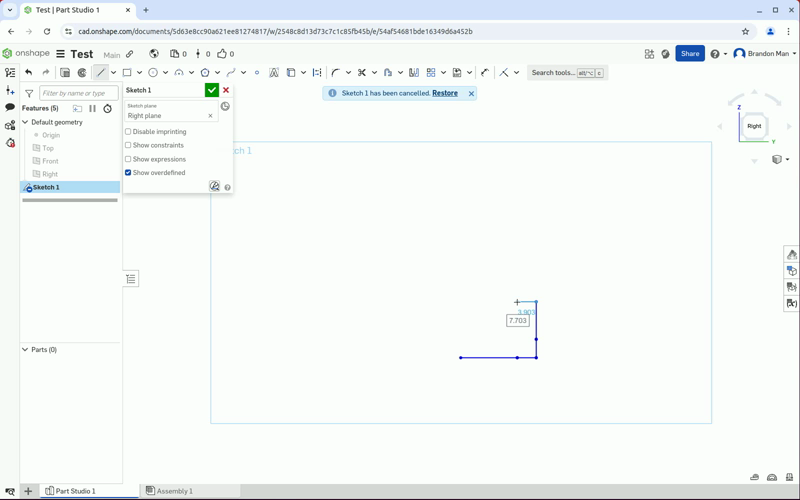
click(517, 301)
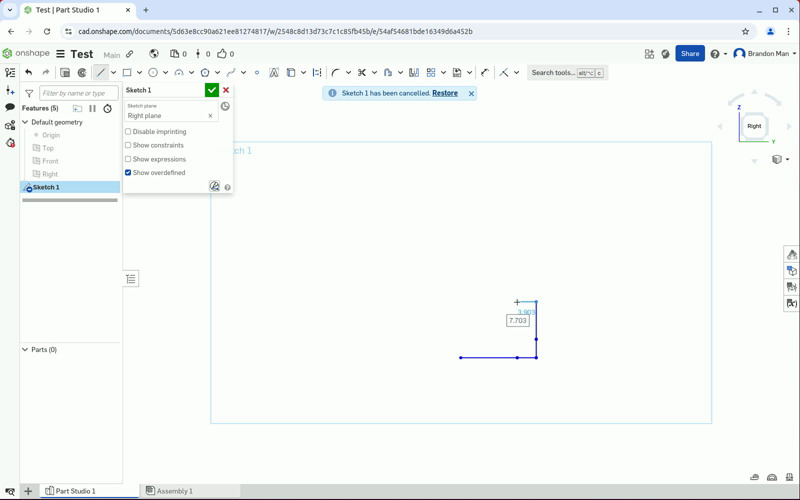
key_up(shift)
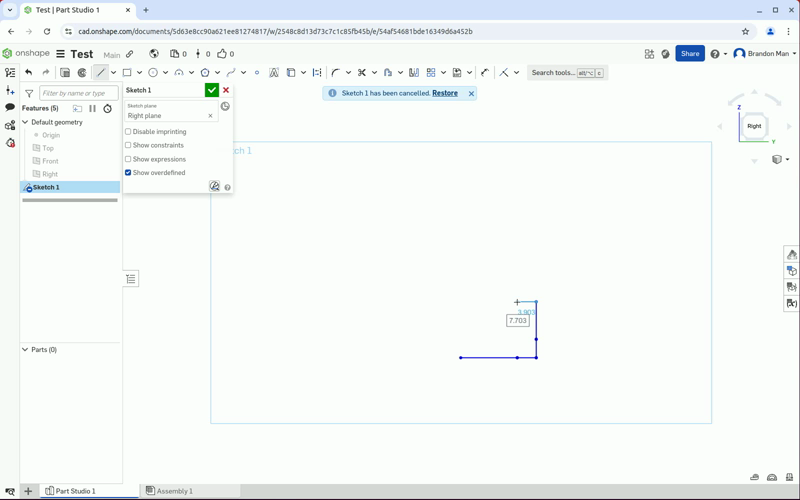
key_down(shift)
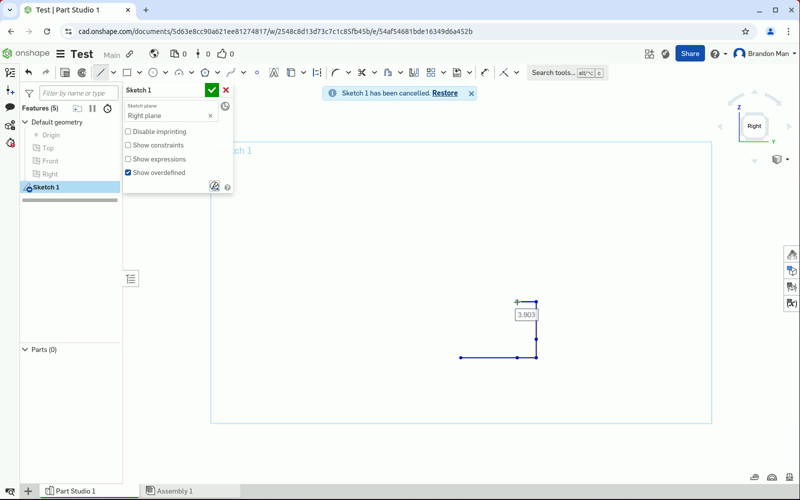
mouse_move(547, 301)
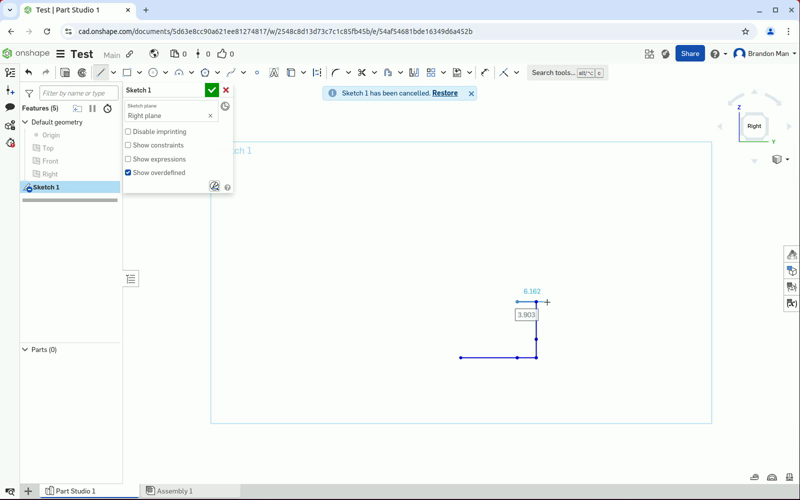
mouse_move(517, 339)
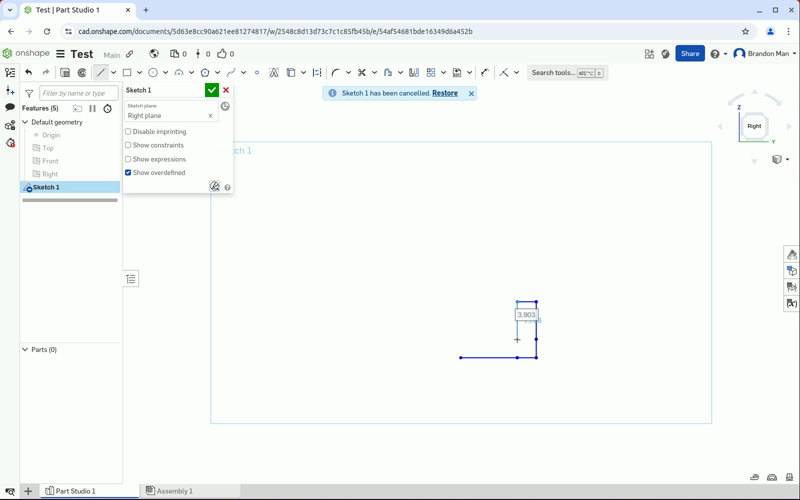
click(517, 339)
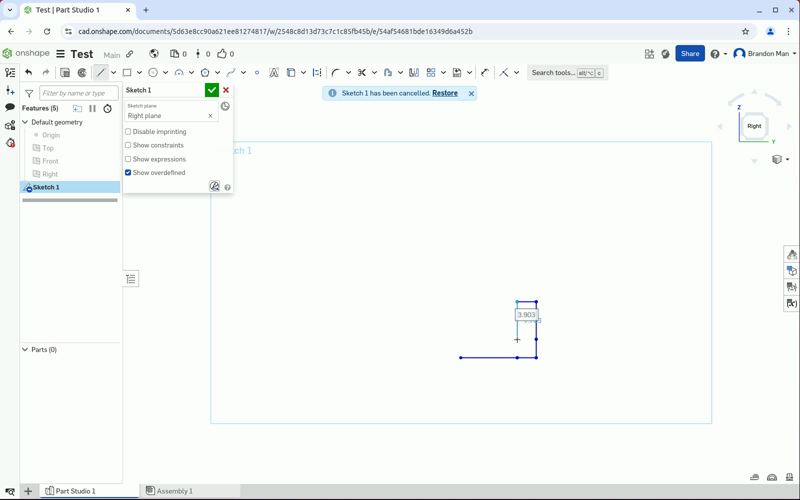
key_up(shift)
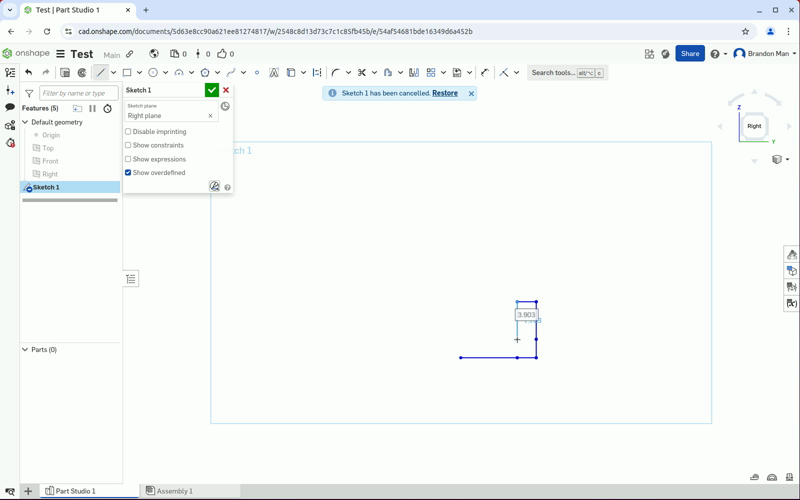
key_down(shift)
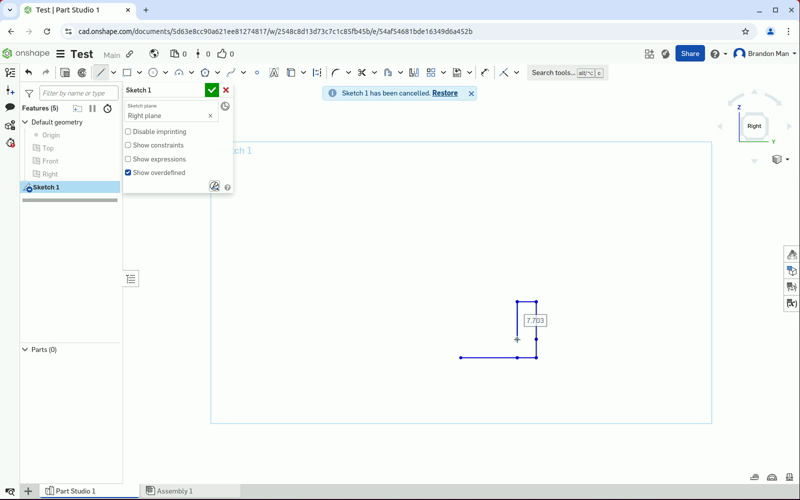
mouse_move(547, 339)
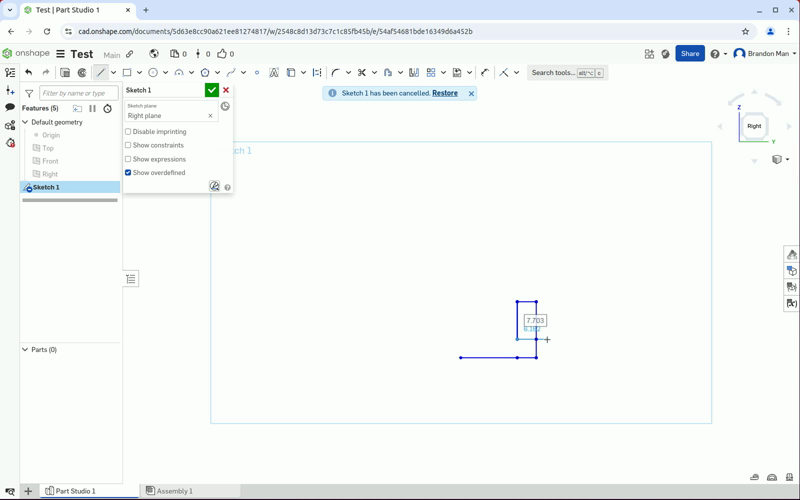
mouse_move(460, 339)
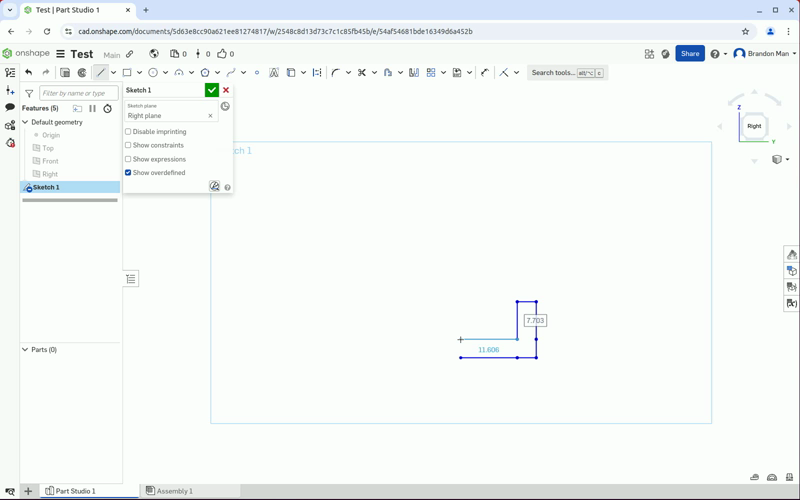
click(460, 339)
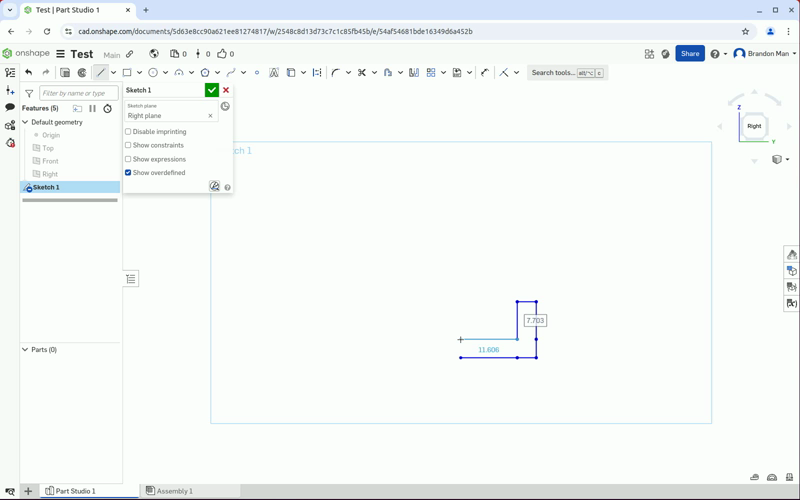
key_up(shift)
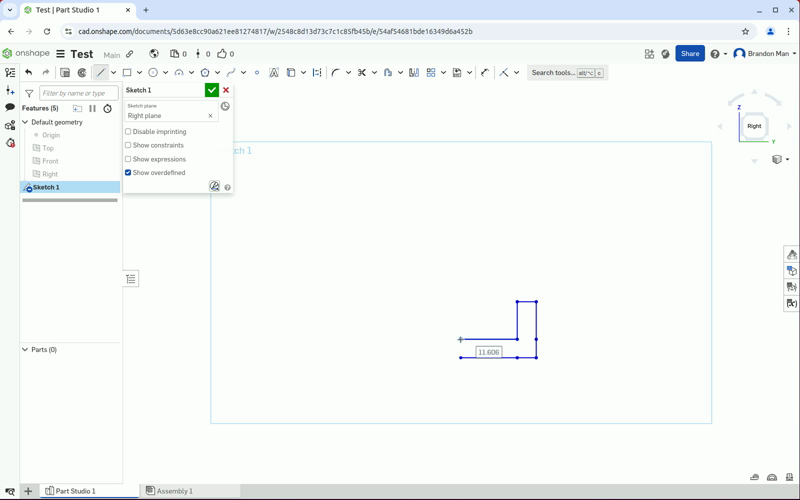
mouse_move(490, 339)
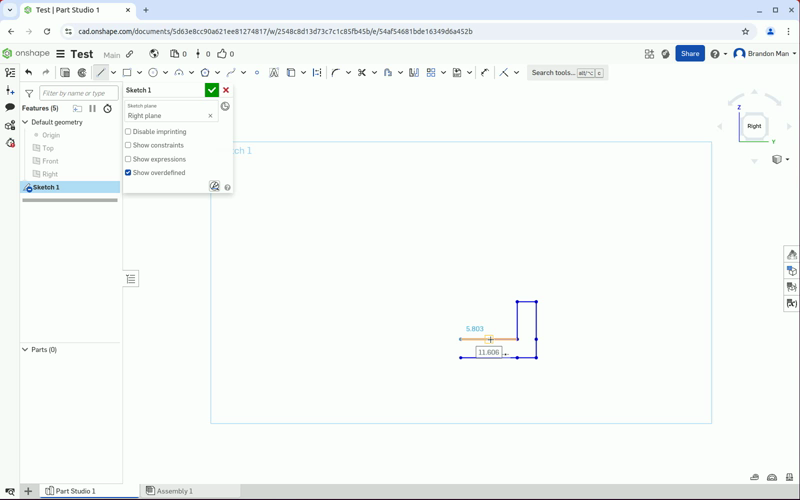
key_down(shift)
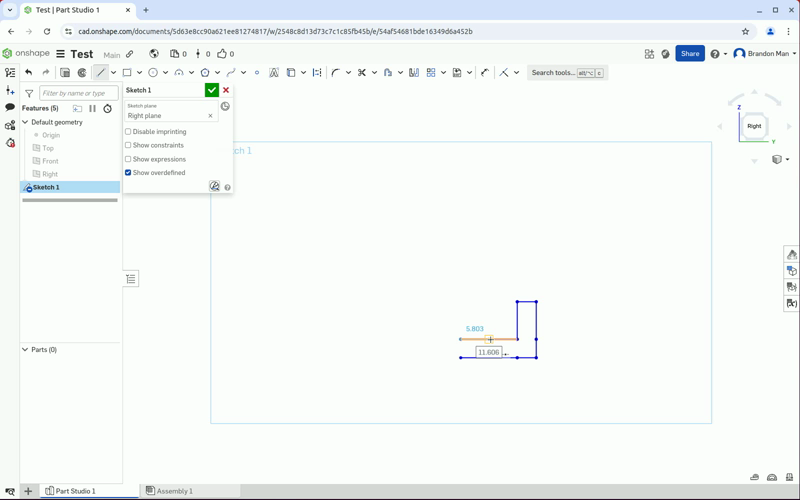
mouse_move(460, 357)
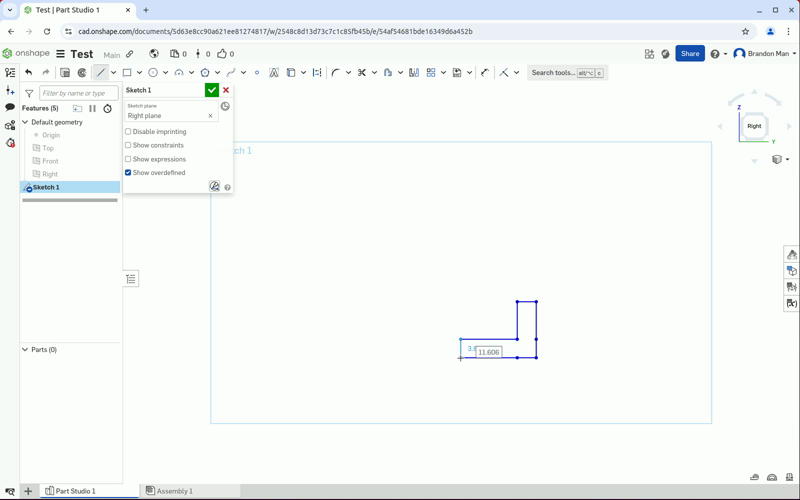
key_up(shift)
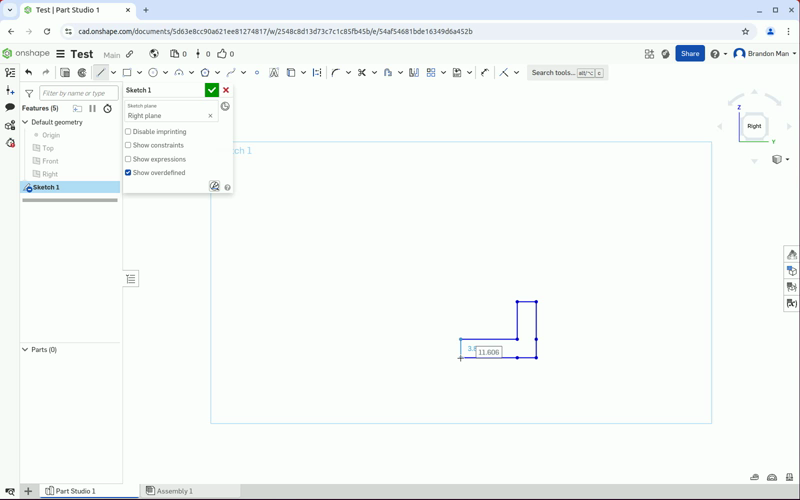
click(460, 357)
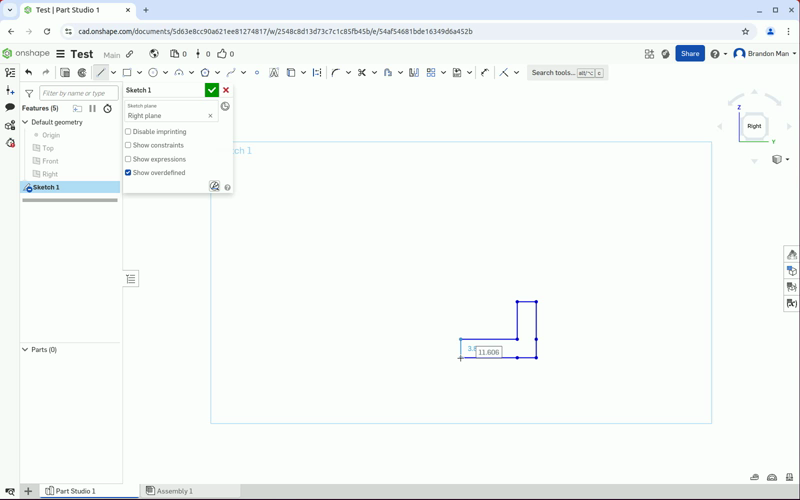
key(esc)
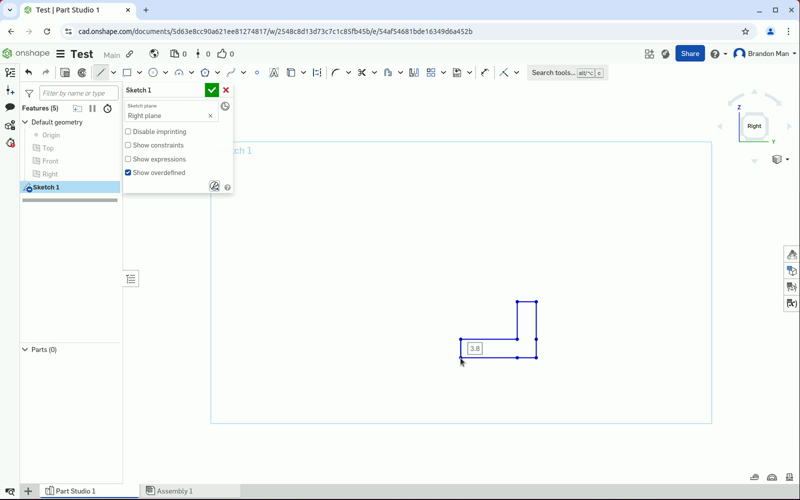
mouse_move(526, 320)
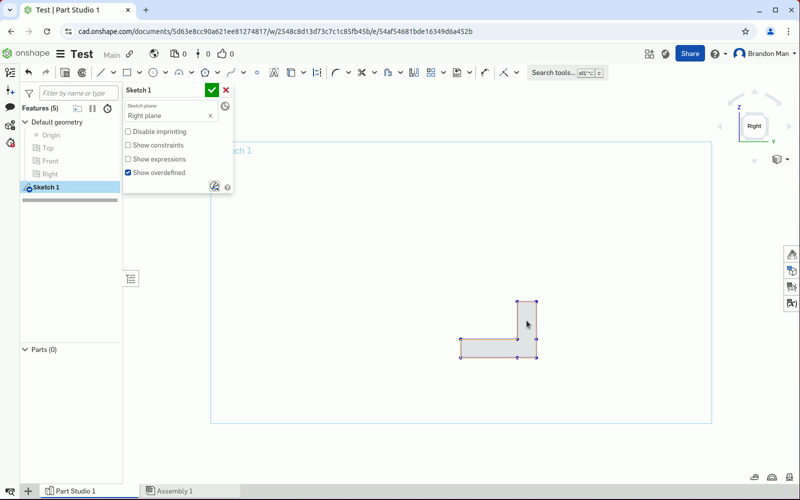
click(526, 320)
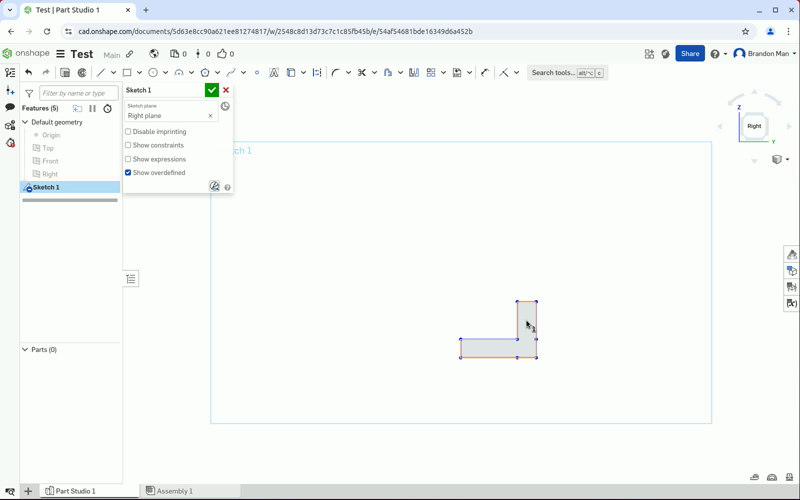
mouse_move(73, 352)
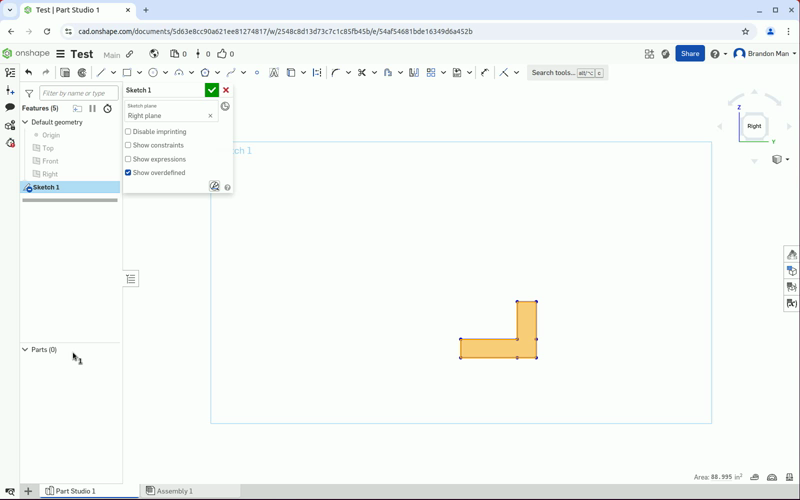
key(shift+y)
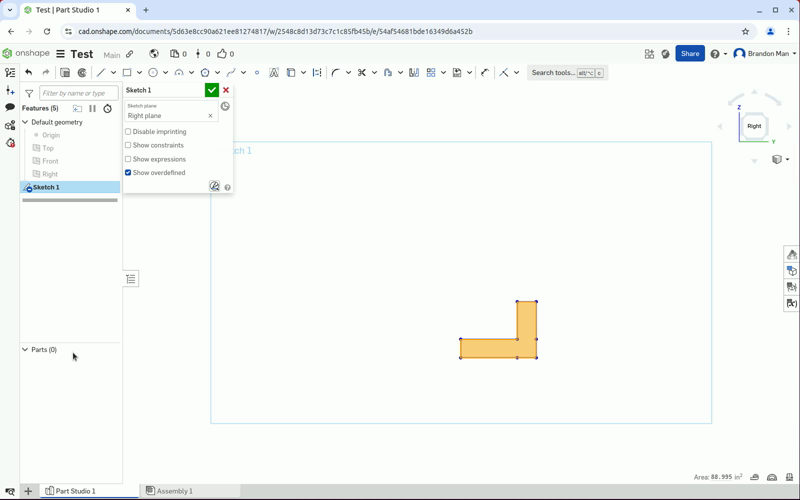
key(shift+e)
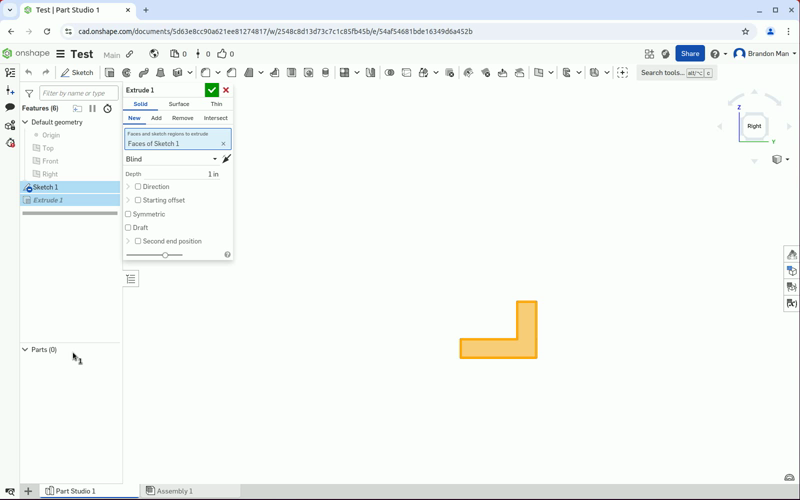
mouse_move(143, 106)
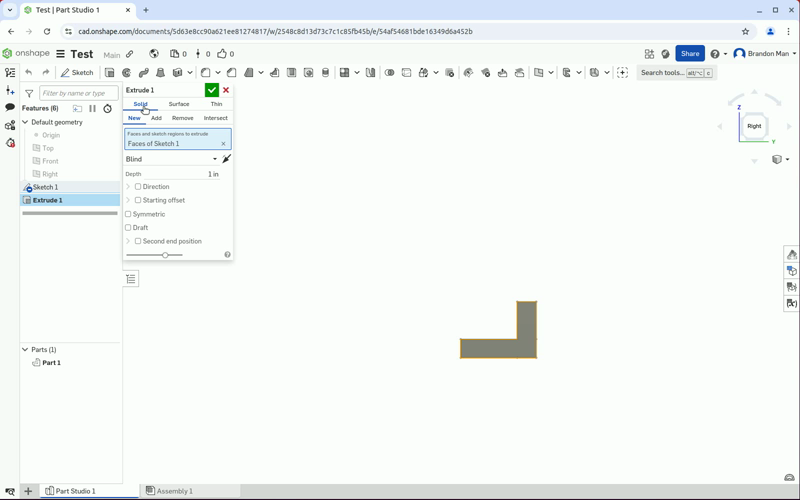
click(143, 106)
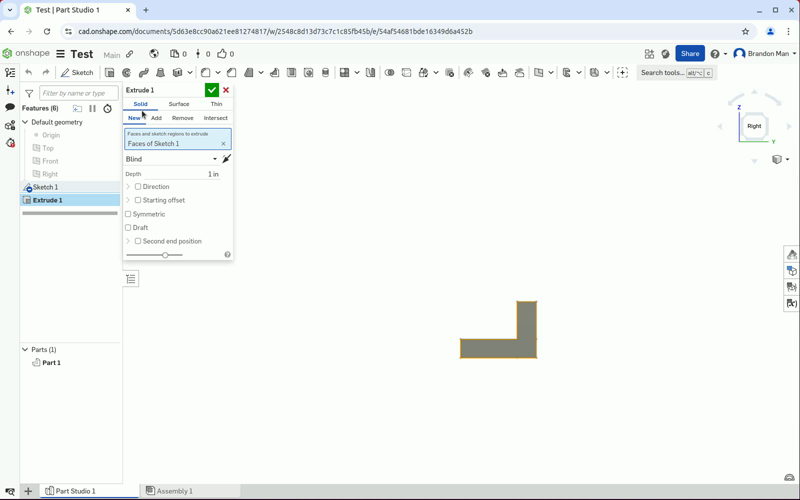
mouse_move(137, 120)
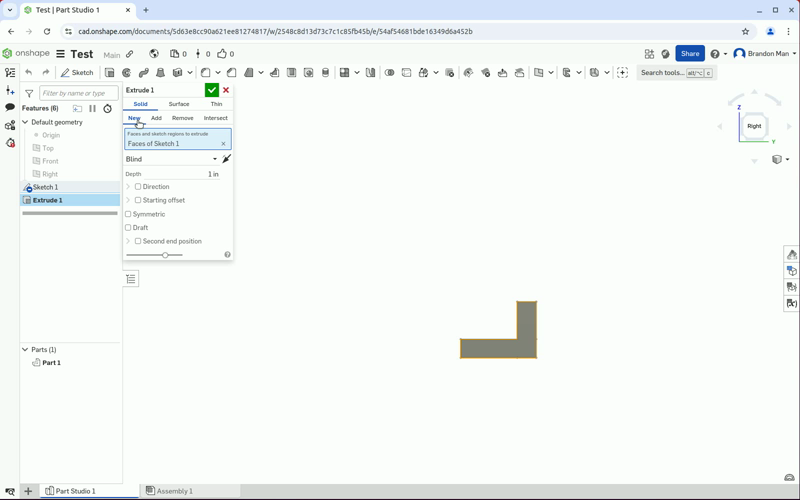
click(137, 120)
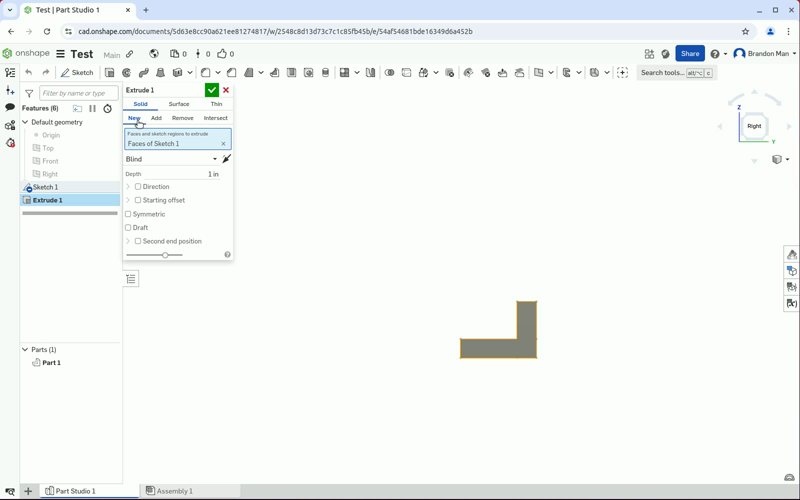
key(tab, 4)
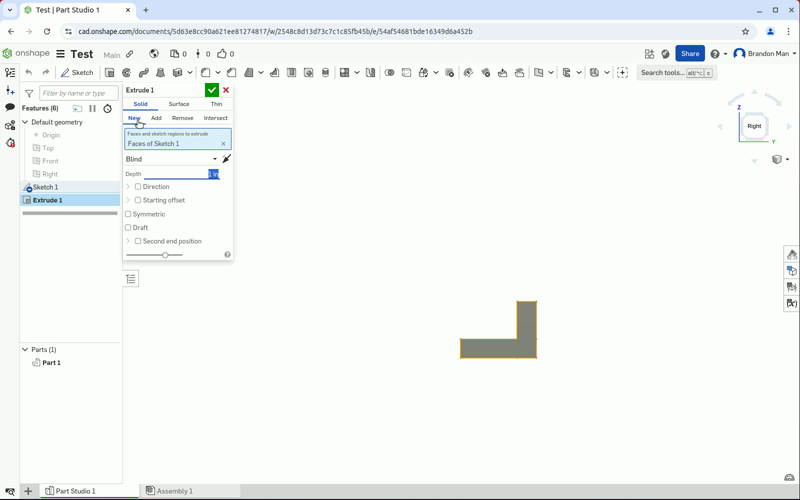
text(23.108)
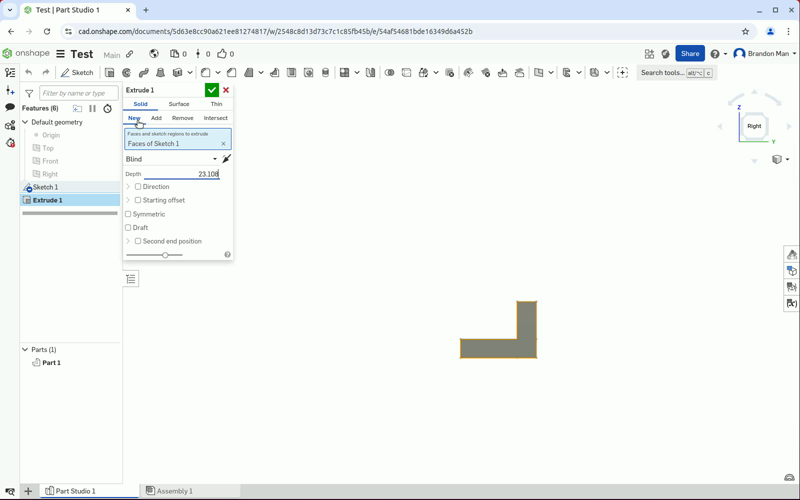
key(enter)
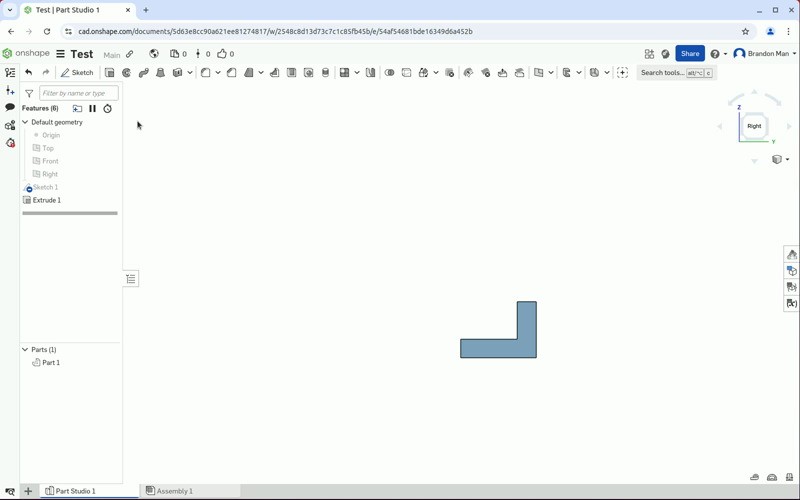
key(shift+h)
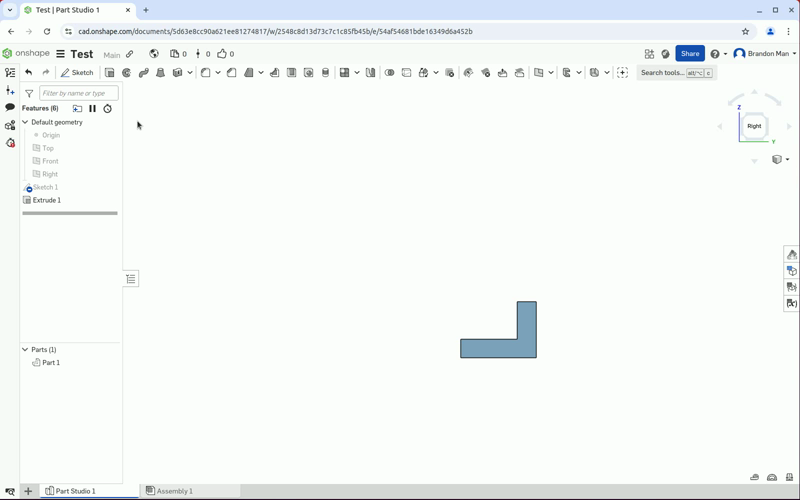
key(shift+h)
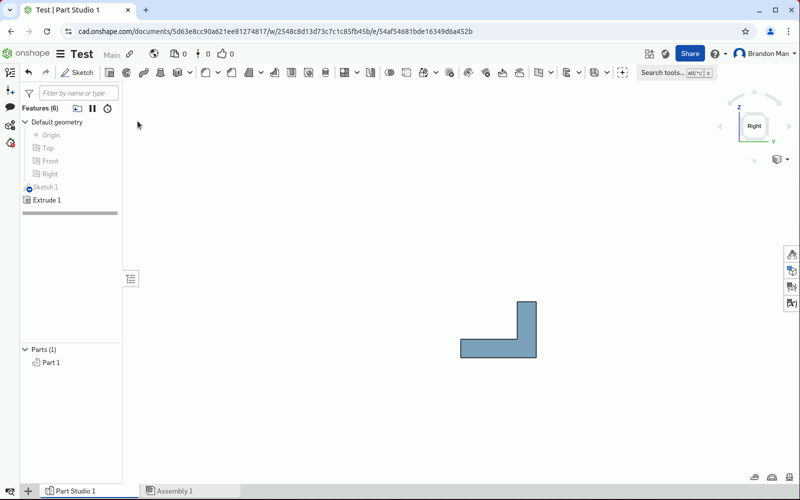
mouse_move(73, 189)
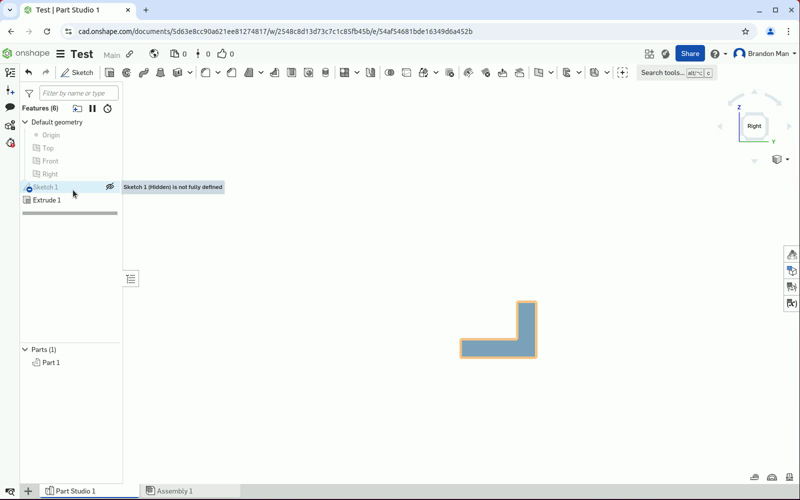
click(73, 189)
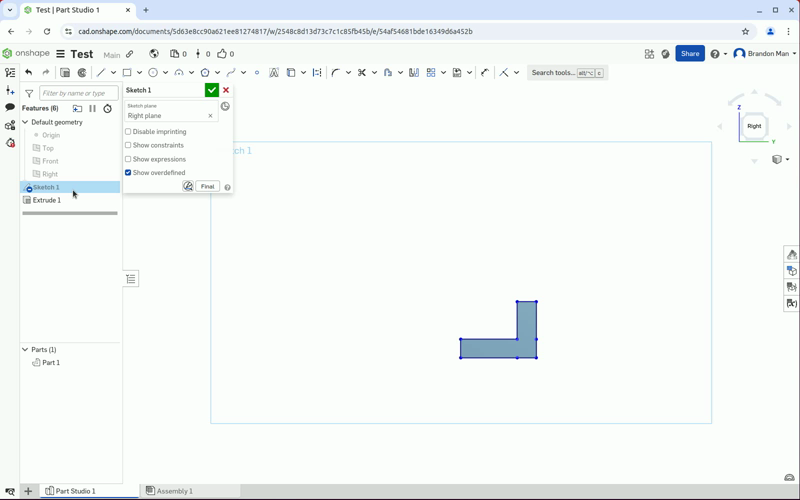
mouse_move(229, 92)
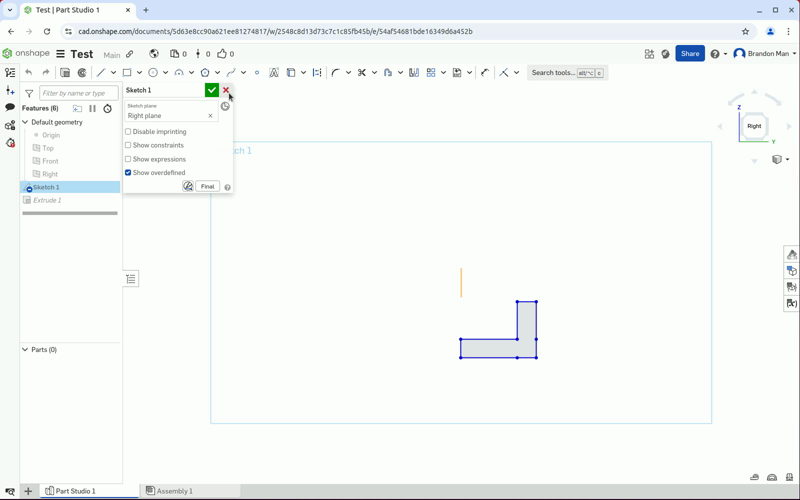
click(229, 92)
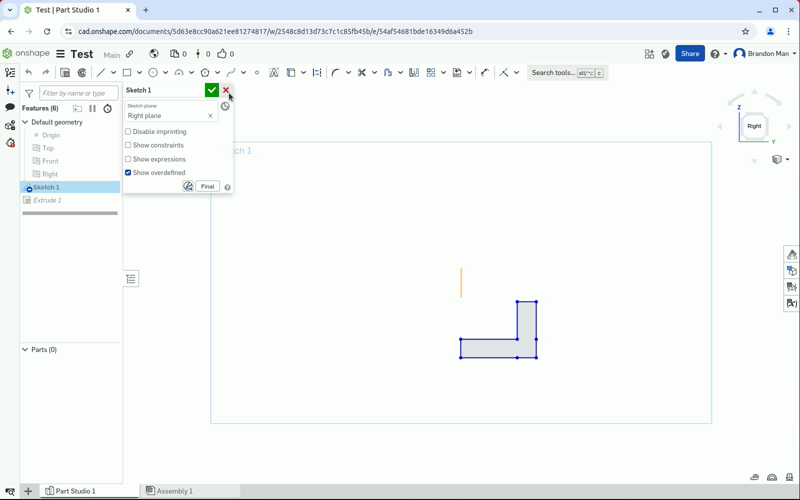
key(shift+s)
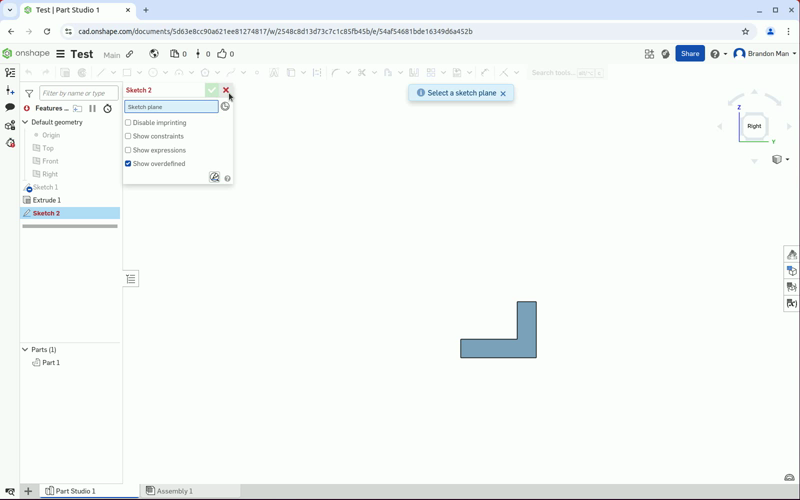
mouse_move(73, 176)
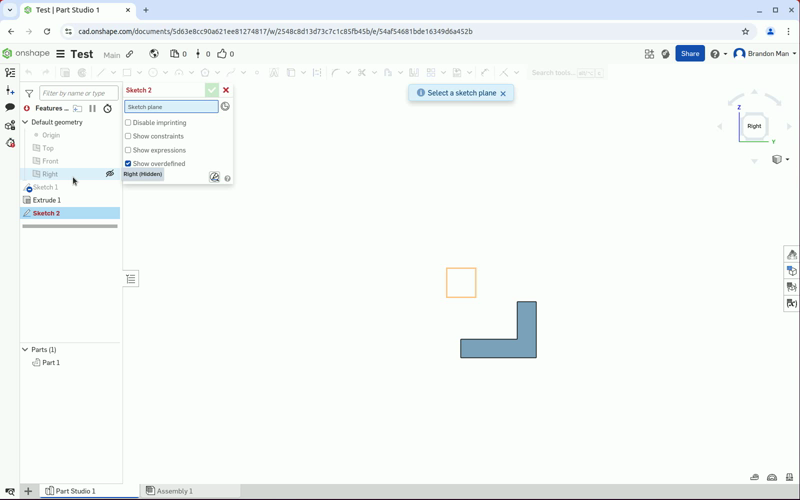
click(73, 176)
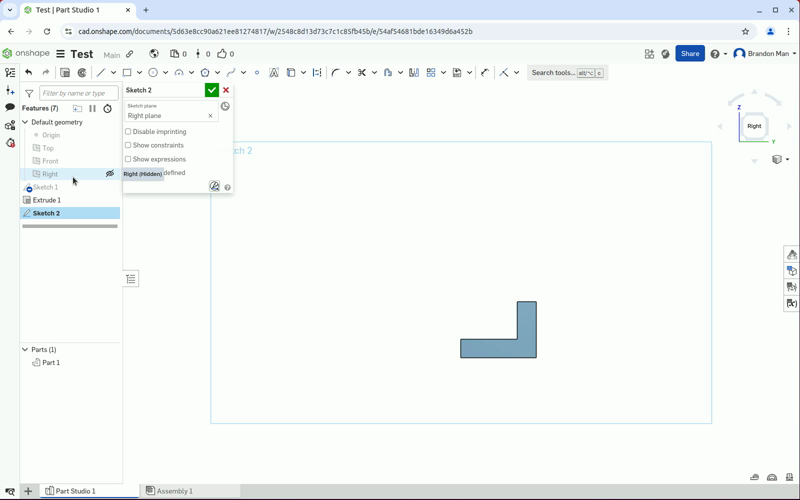
mouse_move(73, 352)
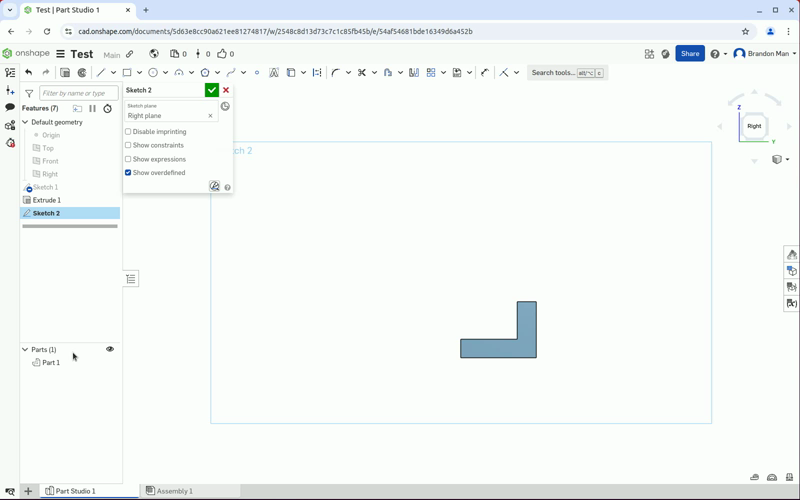
key(y)
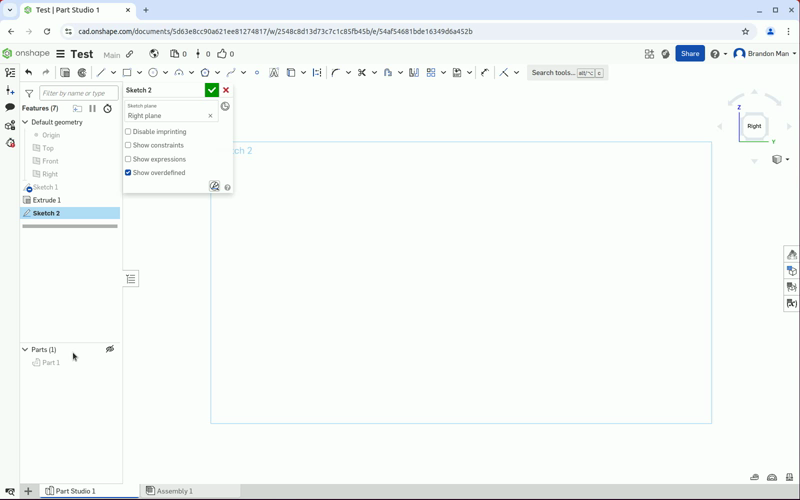
key(l)
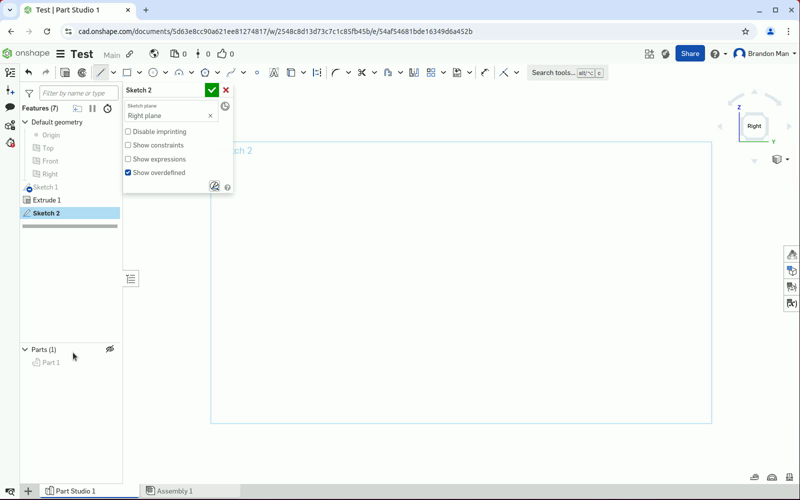
key_down(shift)
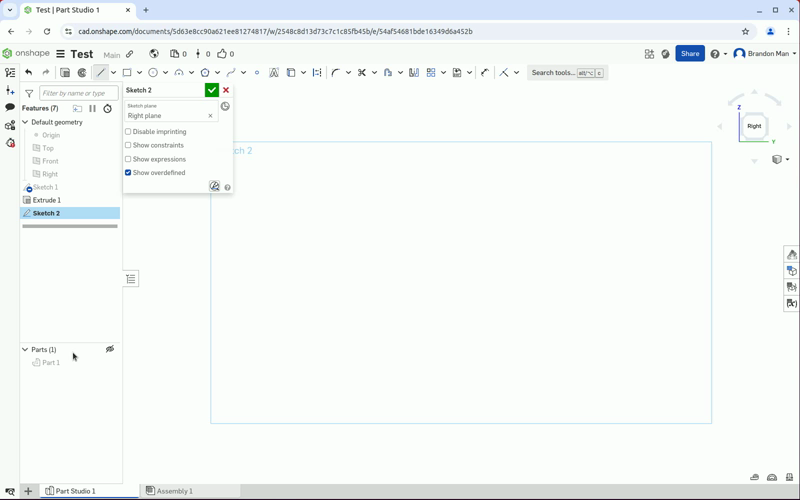
mouse_move(460, 339)
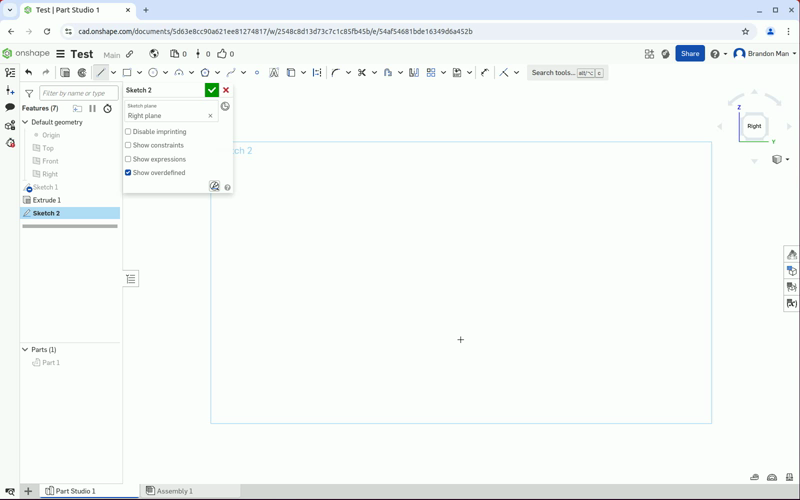
click(460, 339)
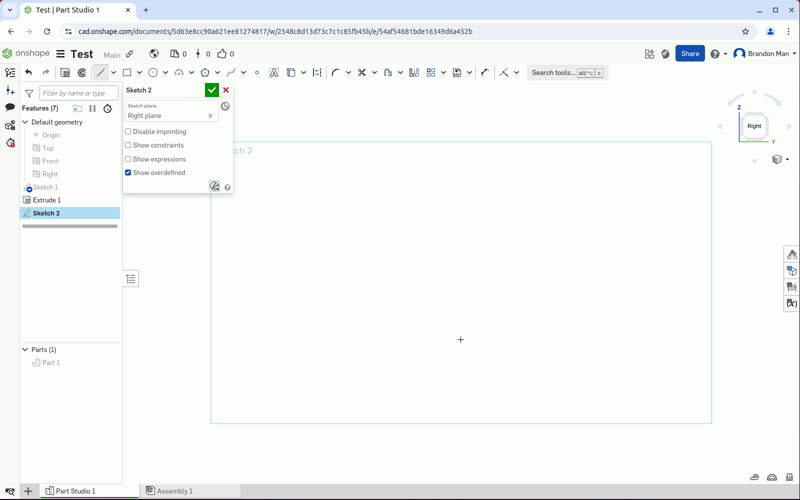
key_up(shift)
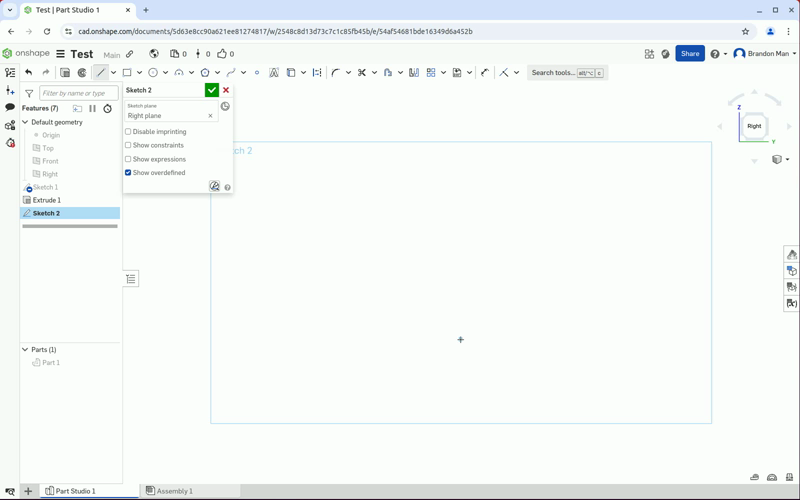
key_down(shift)
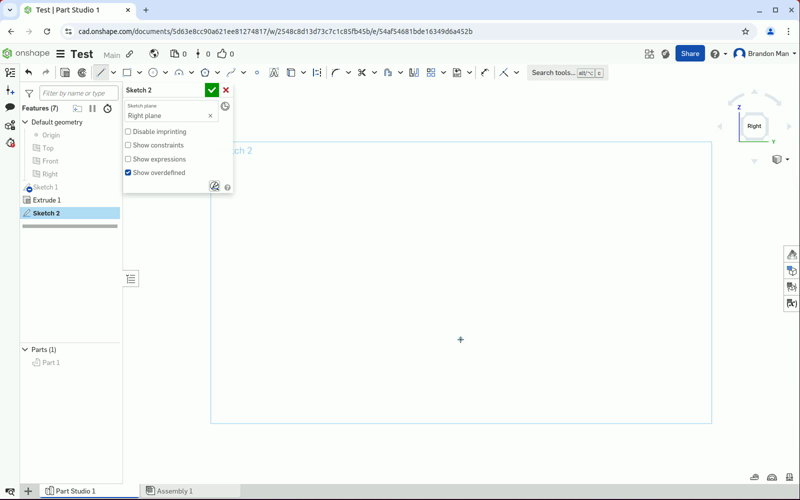
mouse_move(490, 339)
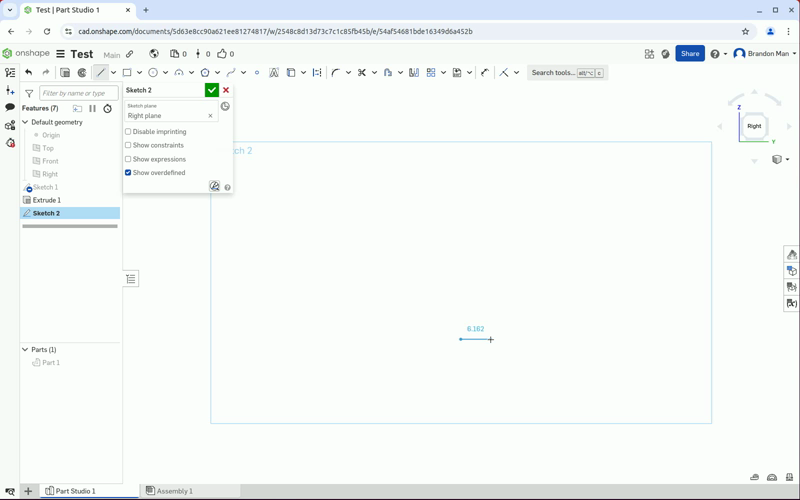
mouse_move(517, 339)
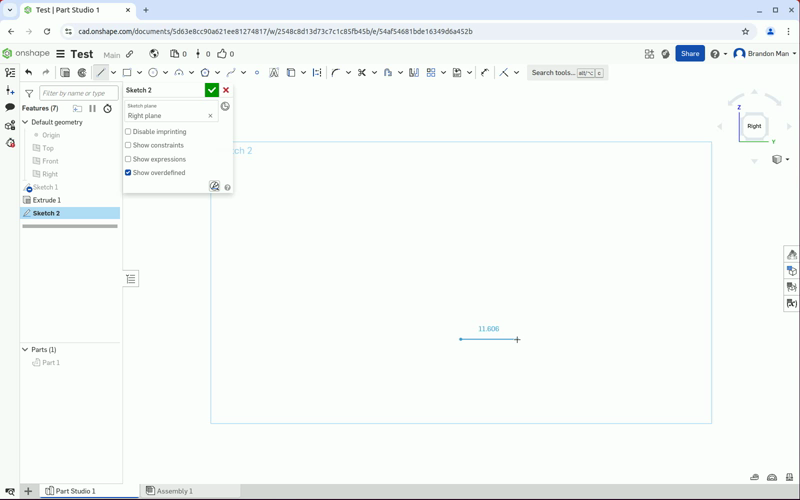
click(517, 339)
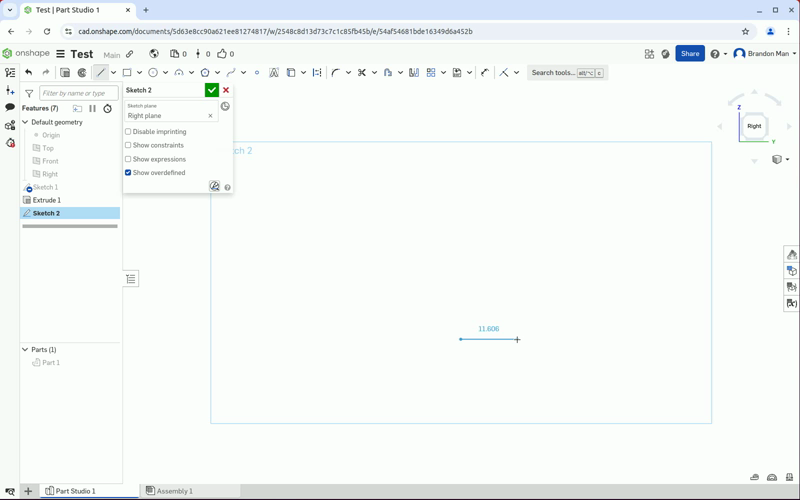
key_up(shift)
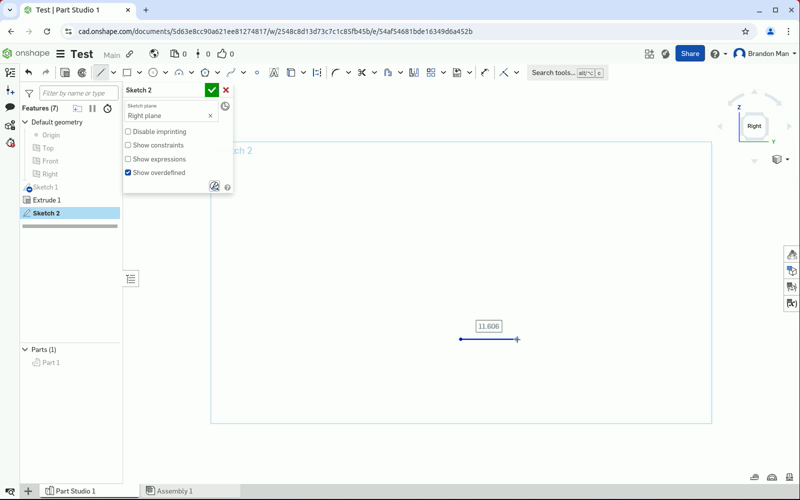
key_down(shift)
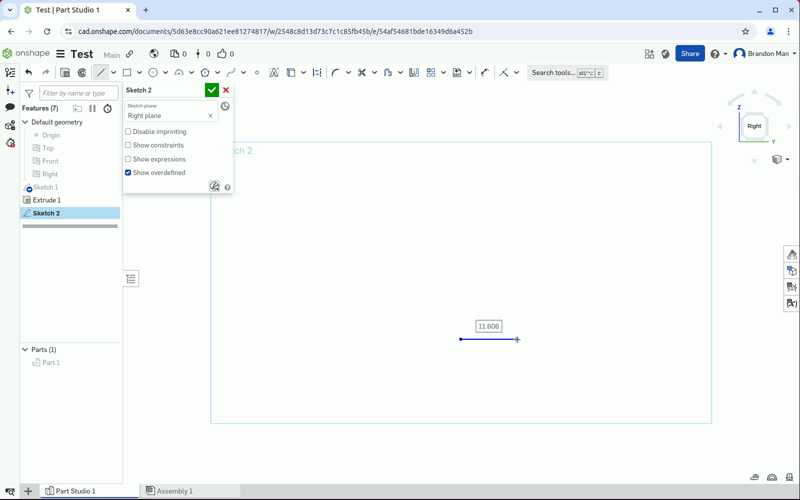
mouse_move(547, 339)
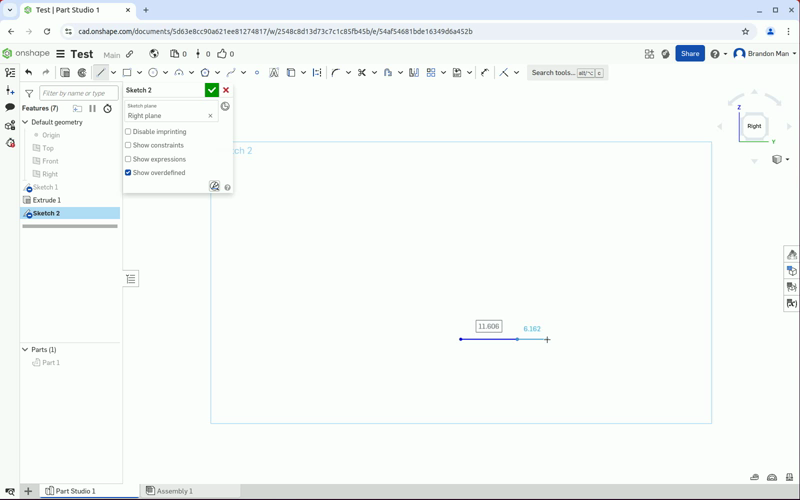
mouse_move(517, 301)
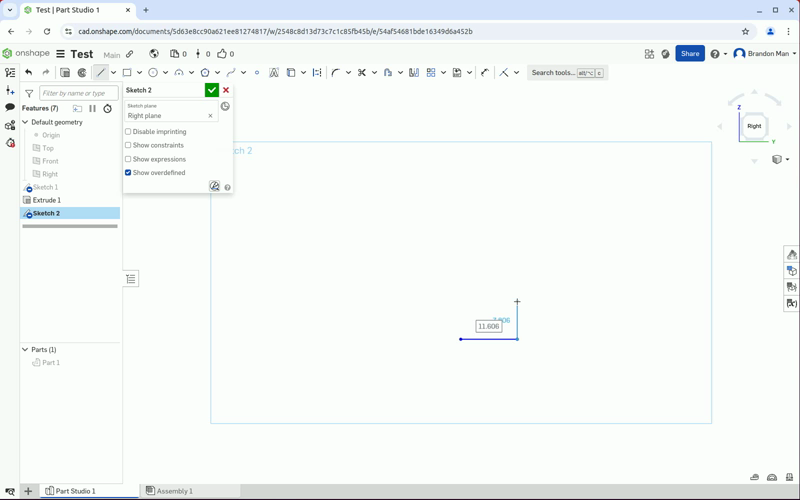
click(517, 301)
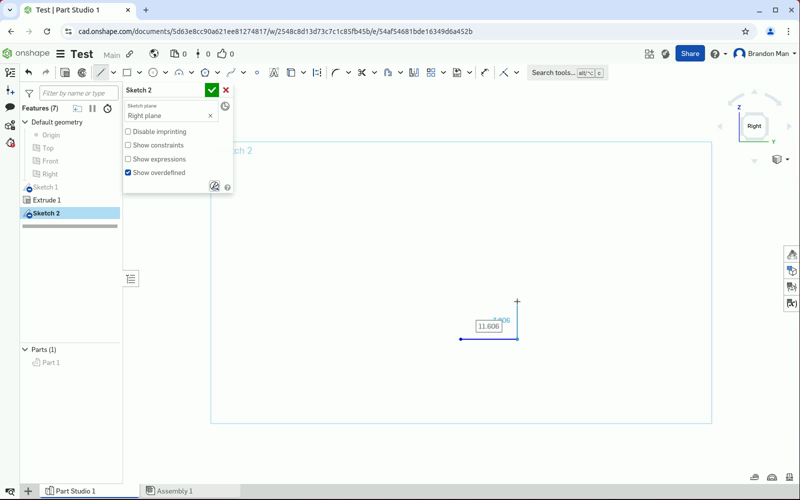
key_up(shift)
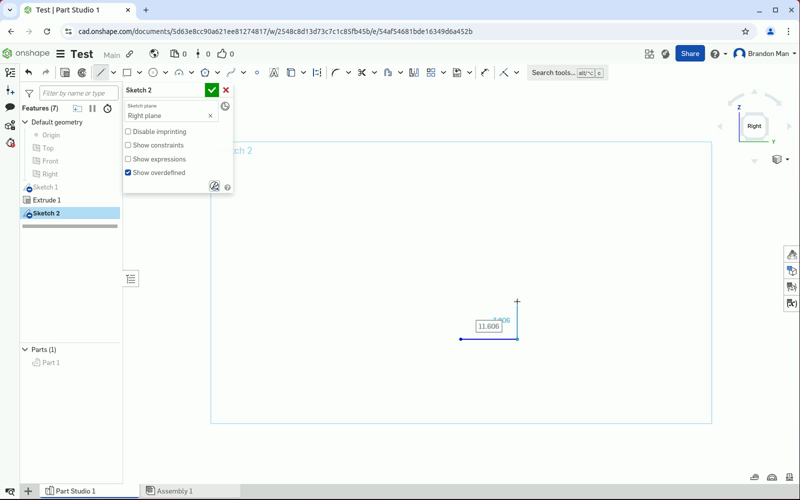
key_down(shift)
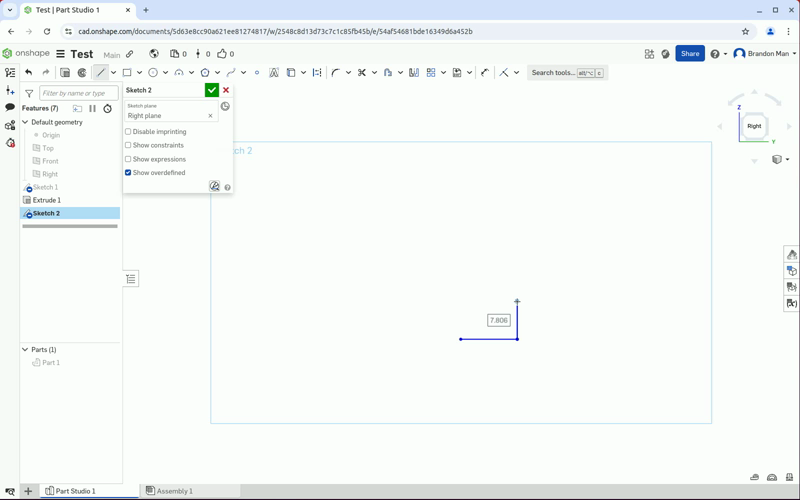
mouse_move(547, 301)
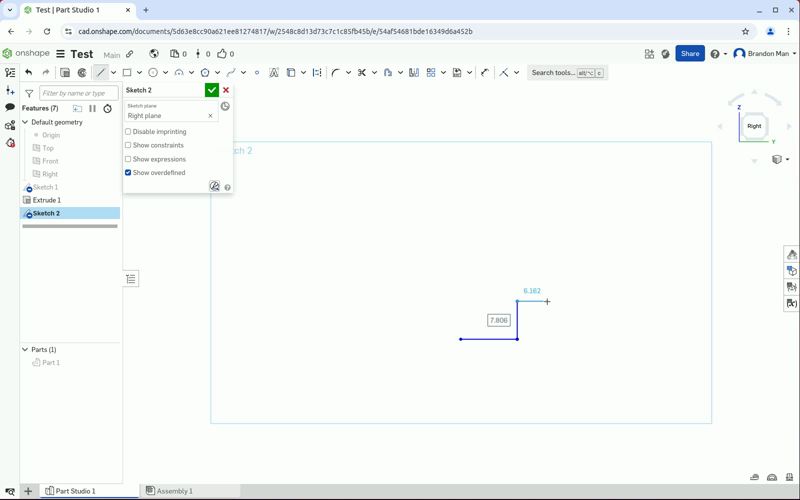
mouse_move(536, 301)
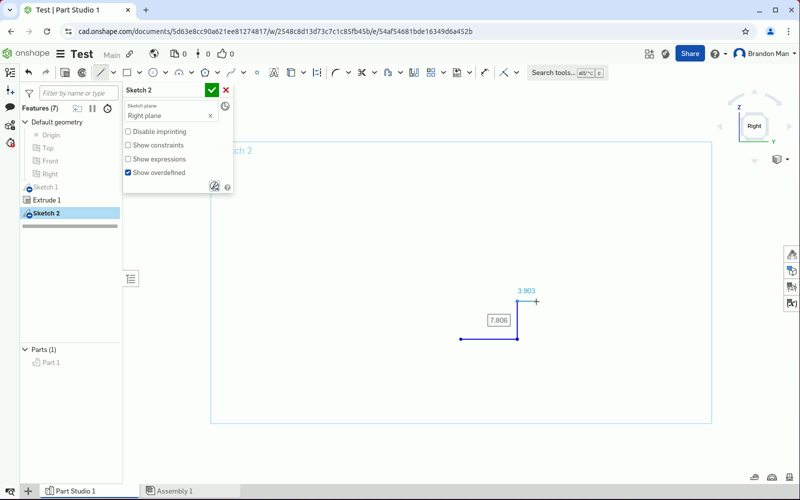
click(536, 301)
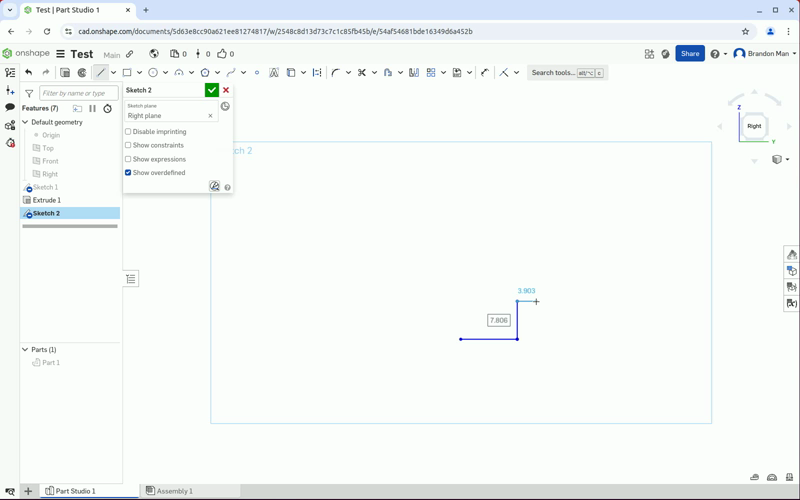
key_up(shift)
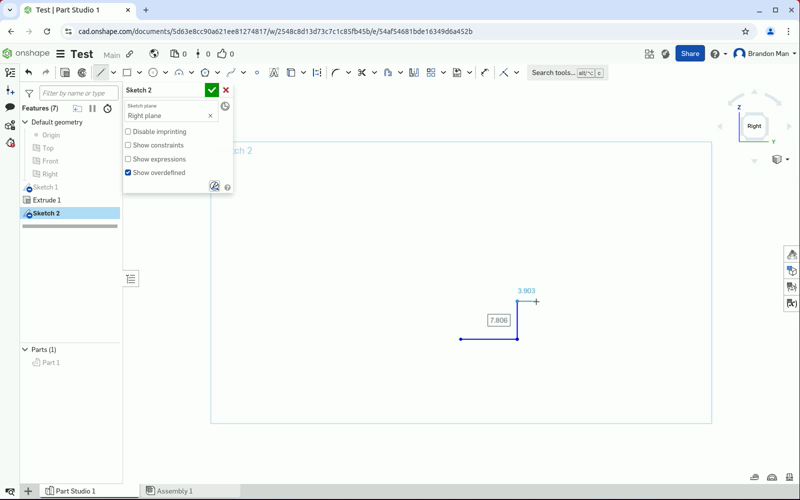
key_down(shift)
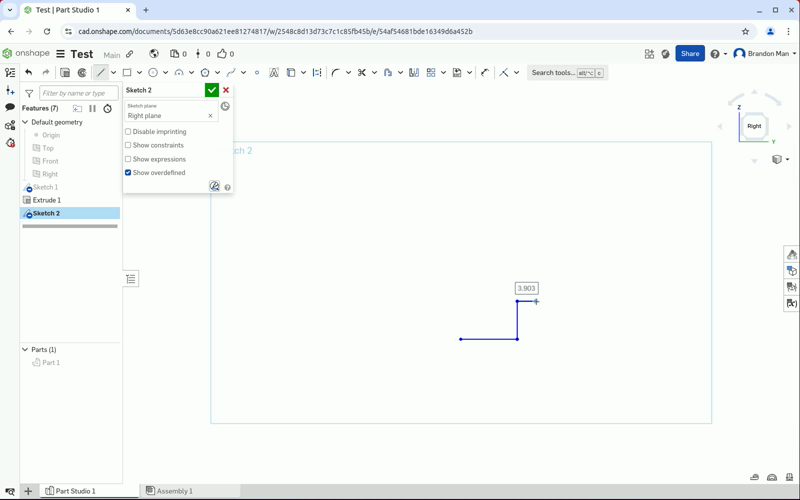
mouse_move(566, 301)
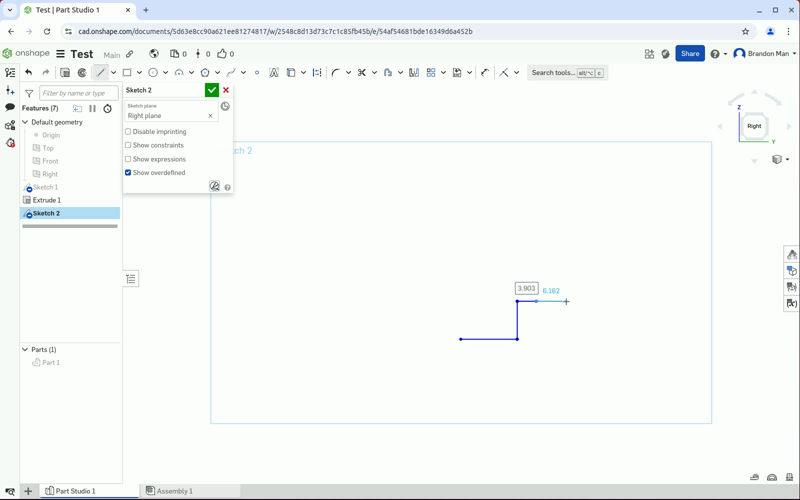
mouse_move(536, 282)
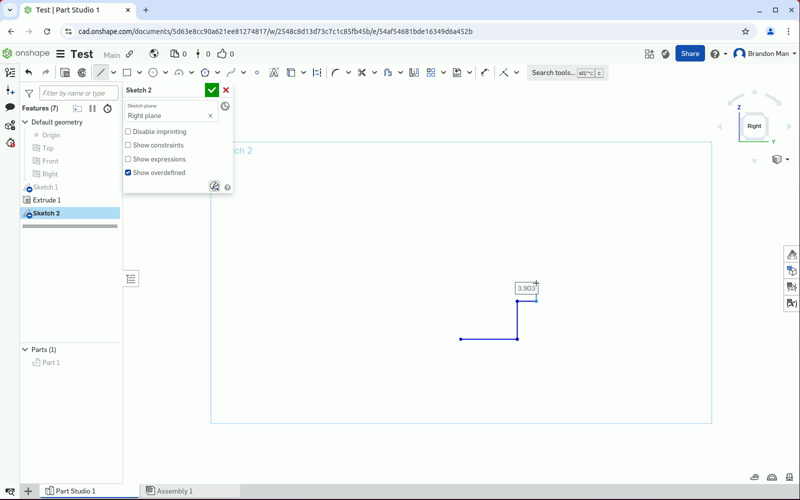
click(536, 282)
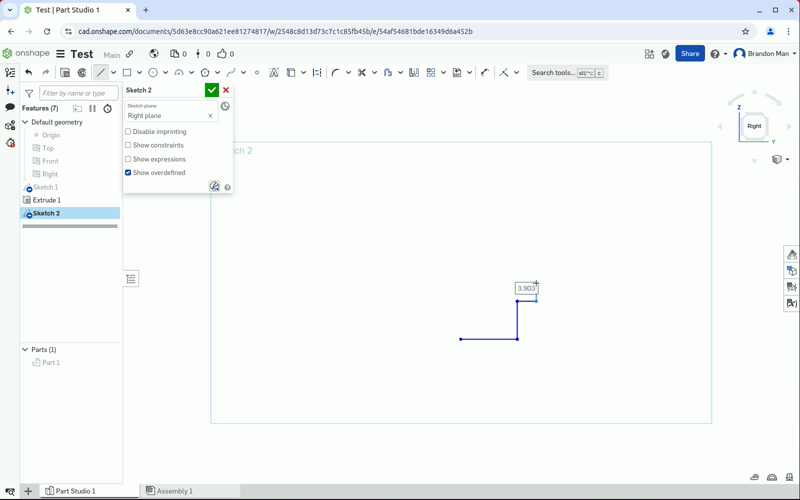
key_up(shift)
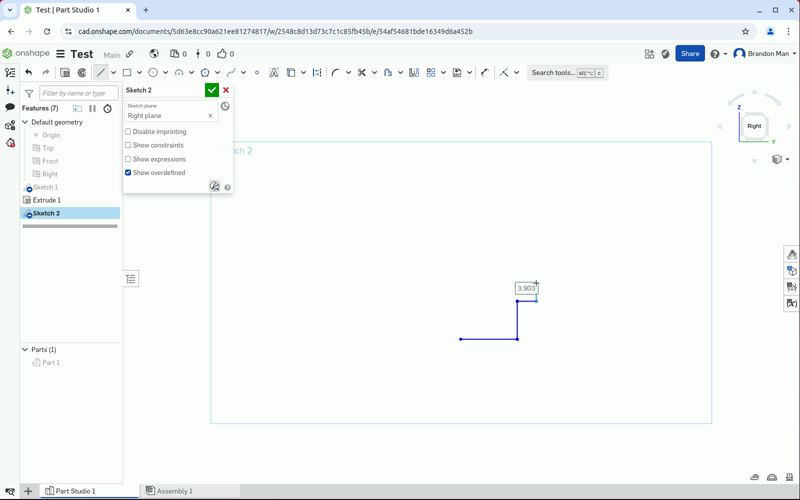
key_down(shift)
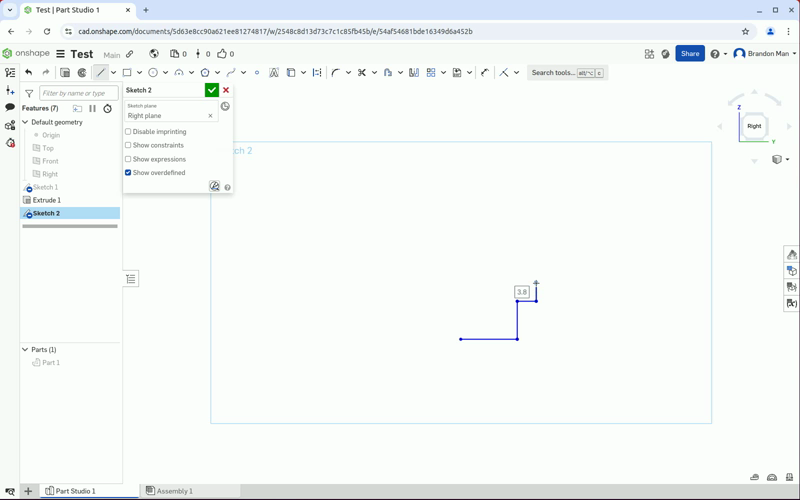
mouse_move(460, 282)
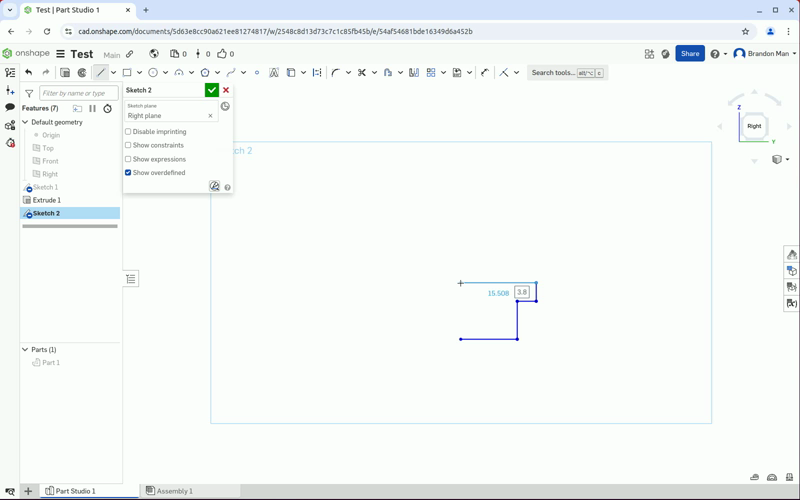
click(460, 282)
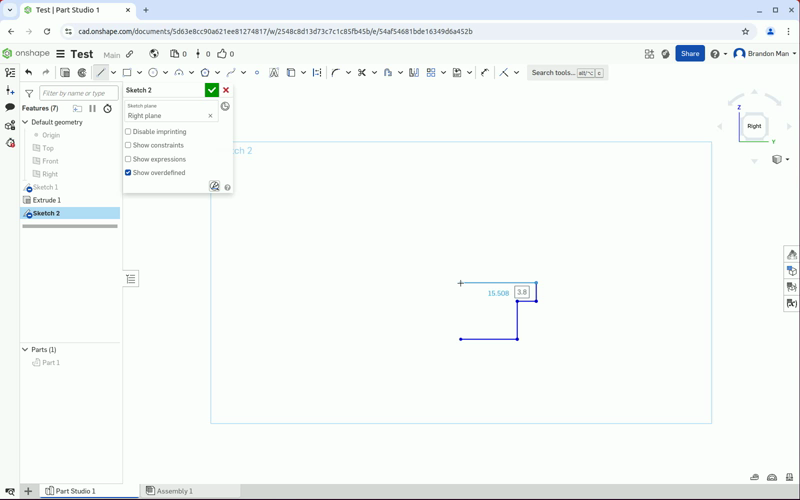
key_up(shift)
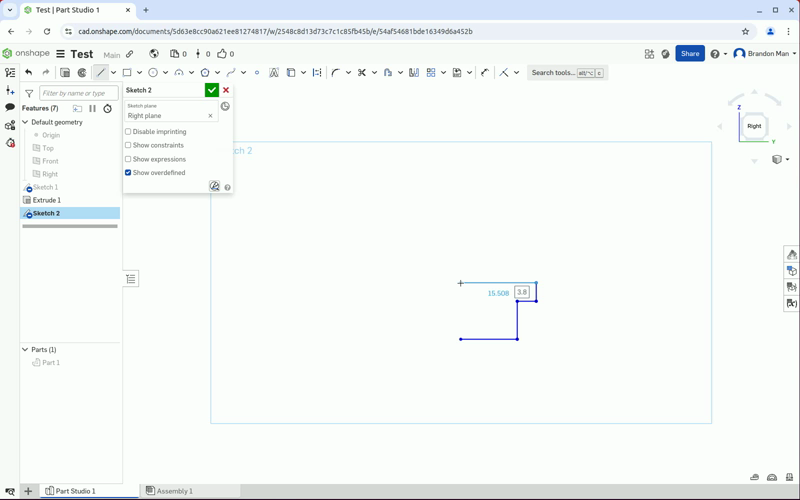
mouse_move(490, 282)
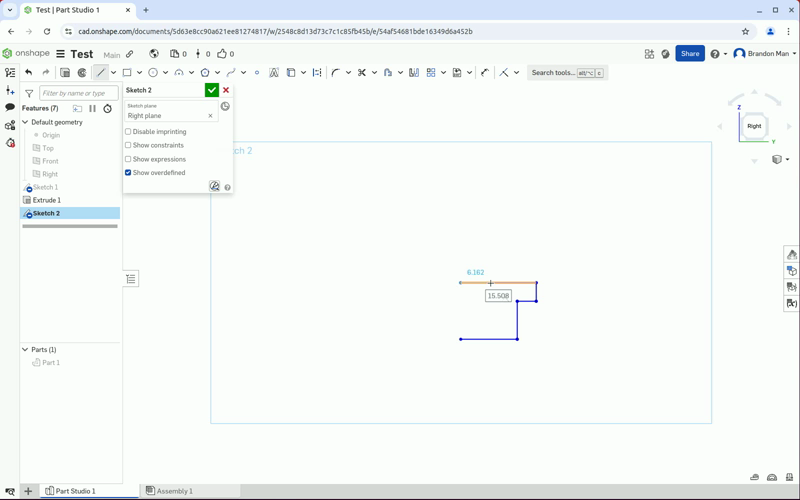
key_down(shift)
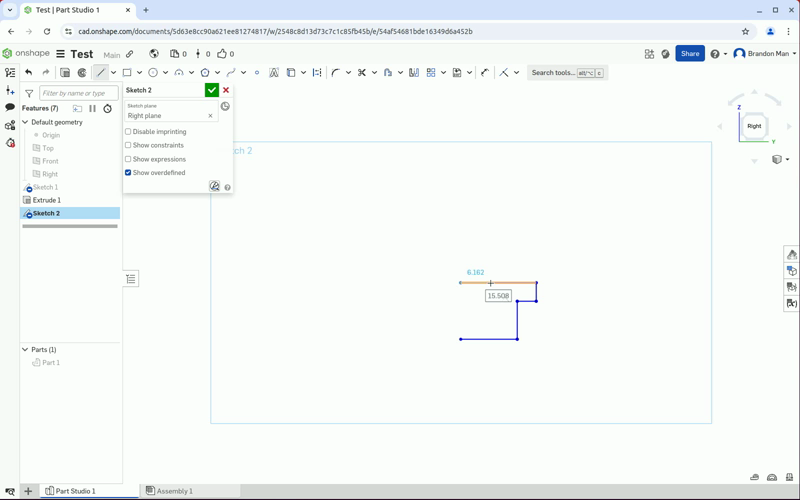
mouse_move(460, 339)
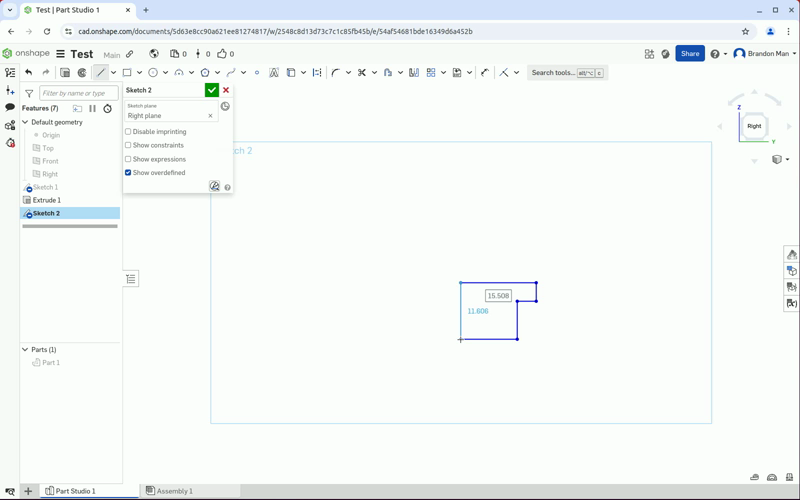
key_up(shift)
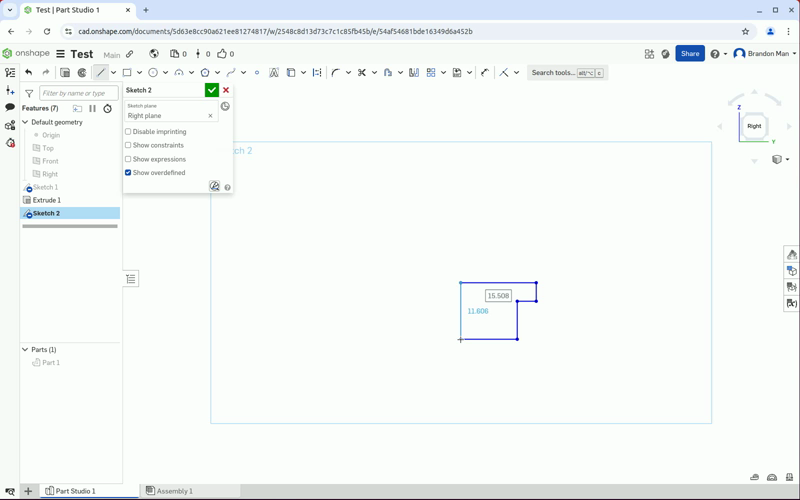
click(460, 339)
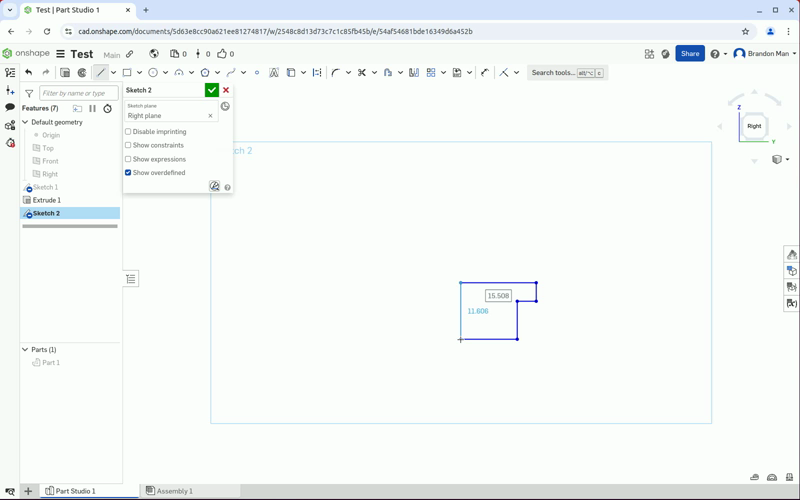
key(esc)
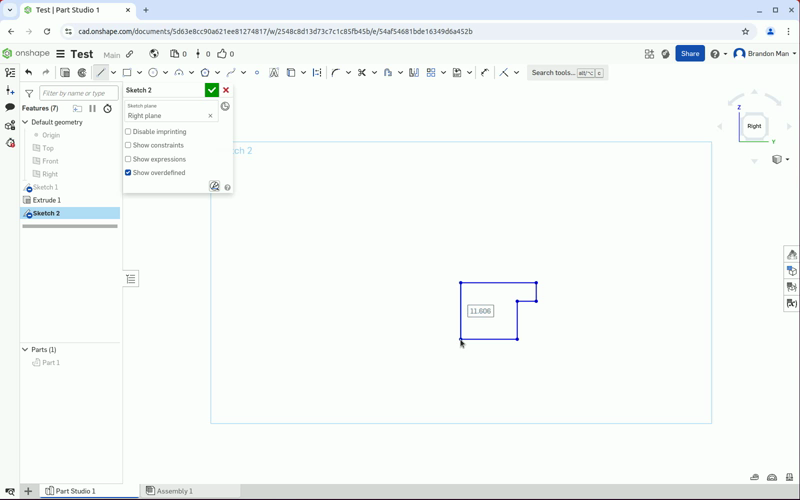
mouse_move(480, 329)
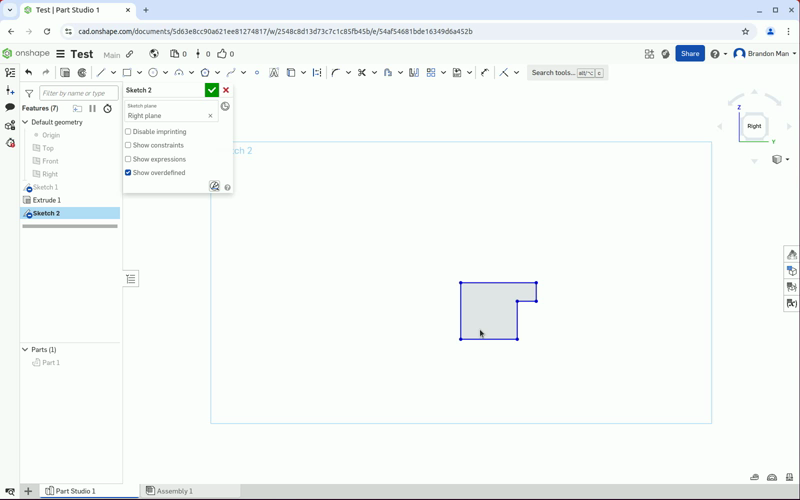
click(480, 329)
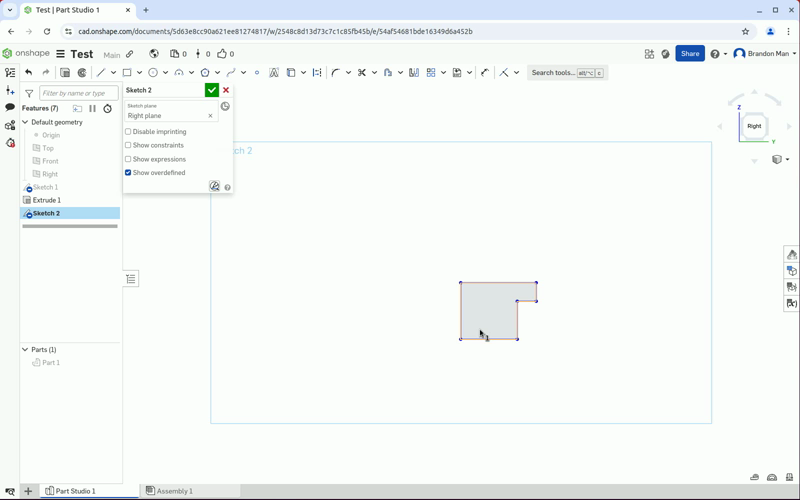
mouse_move(73, 352)
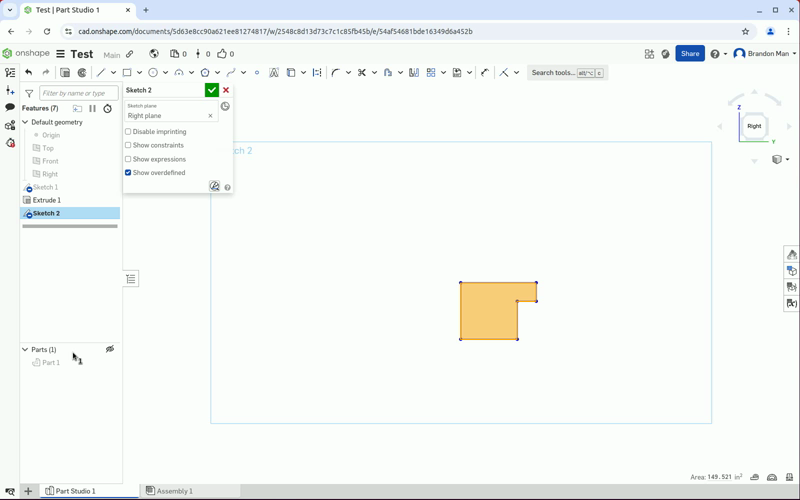
key(shift+y)
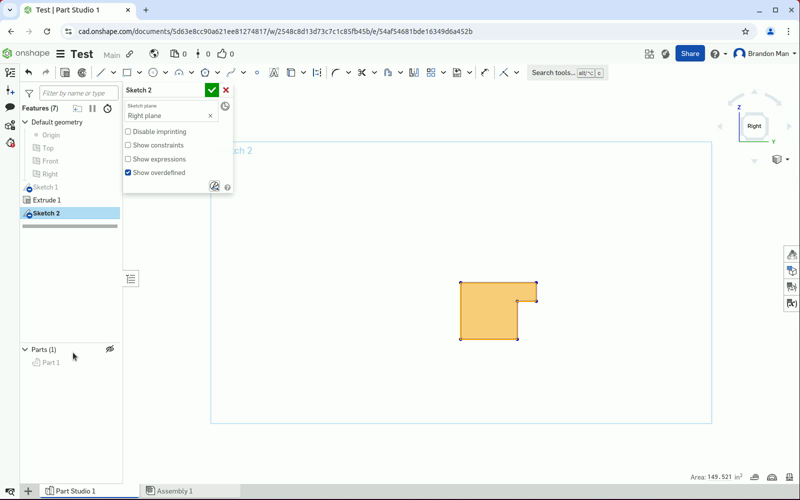
key(shift+e)
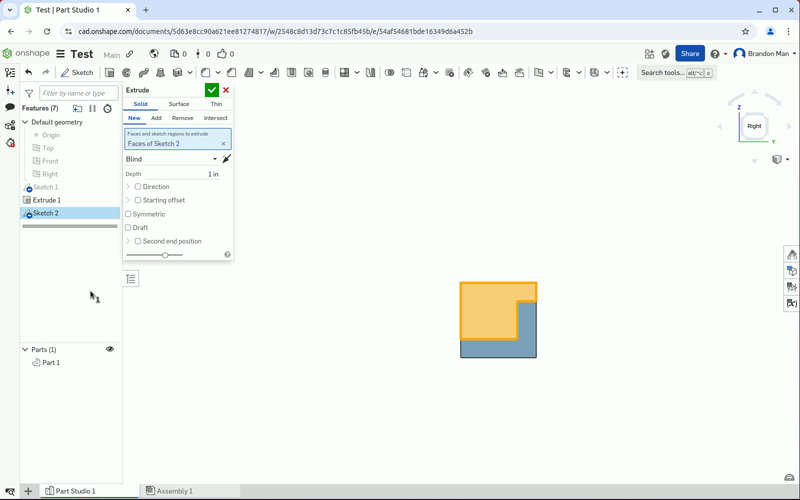
mouse_move(143, 106)
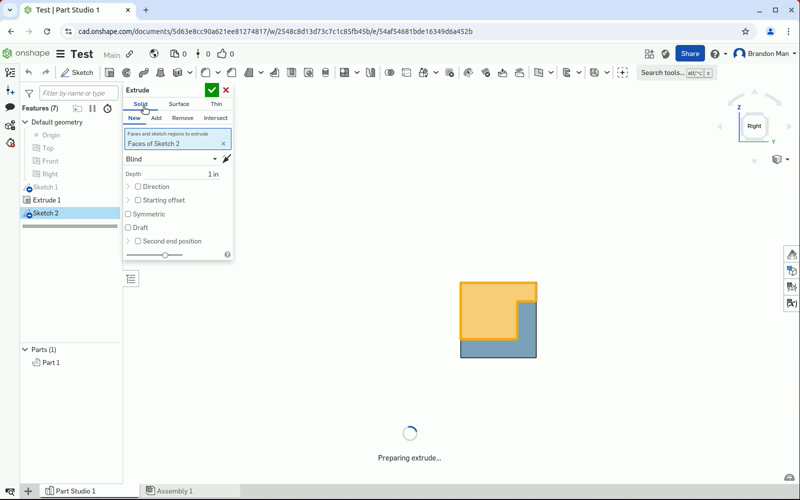
click(143, 106)
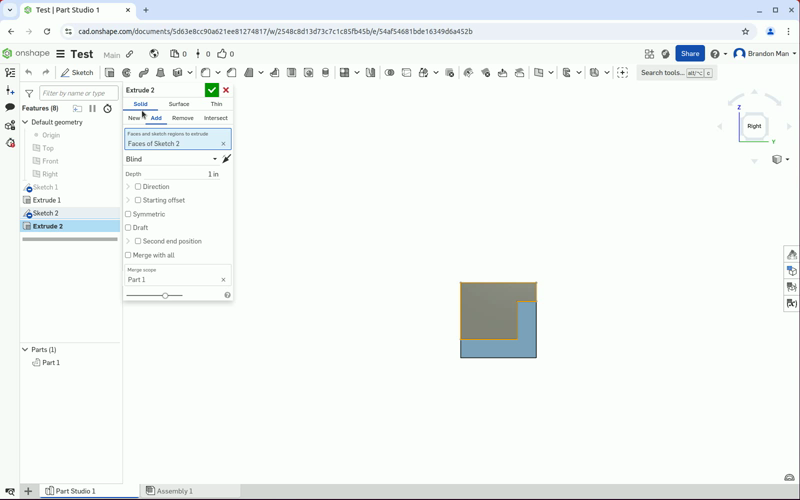
mouse_move(137, 120)
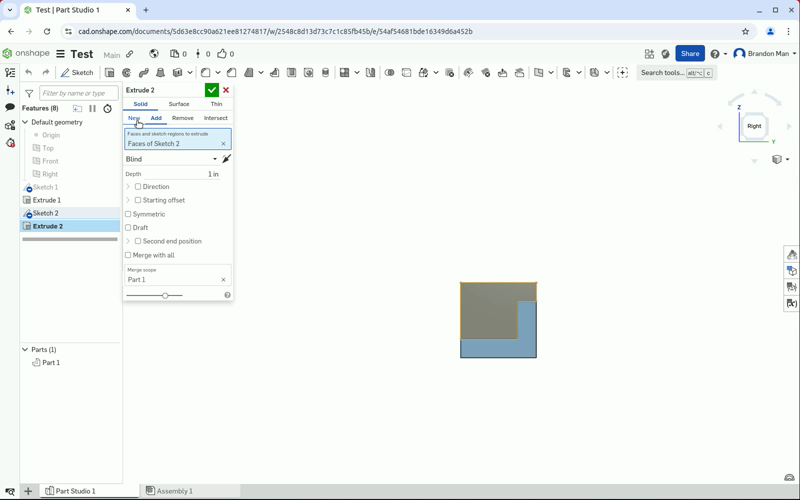
click(137, 120)
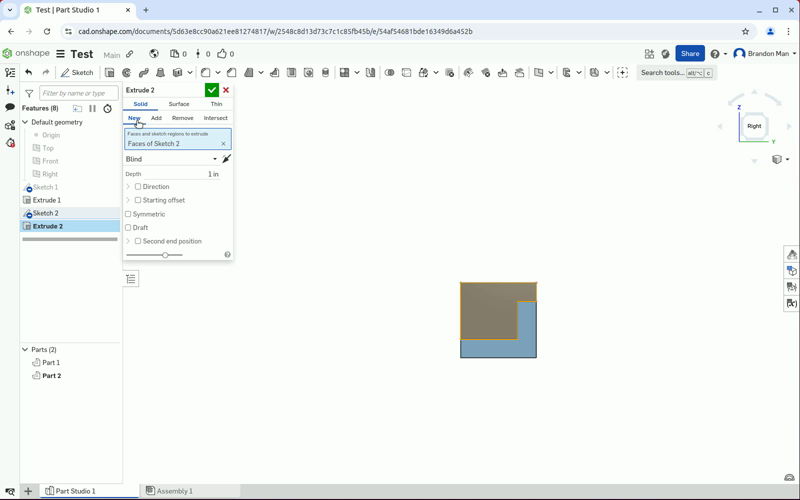
key(tab, 4)
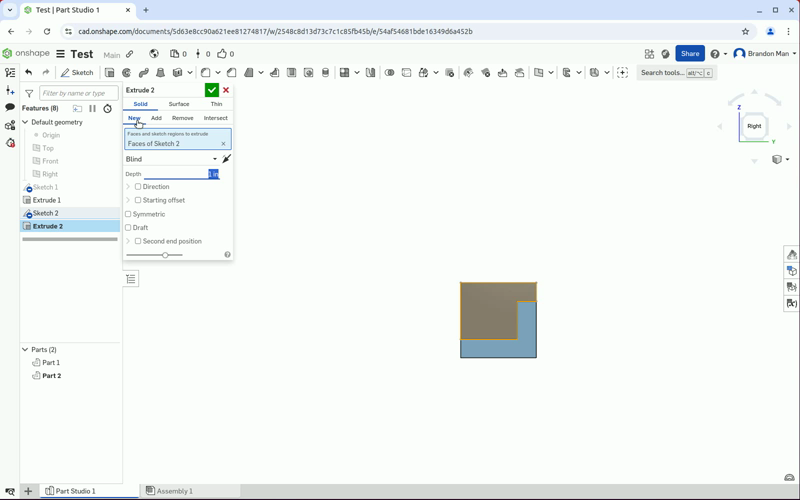
text(7.703)
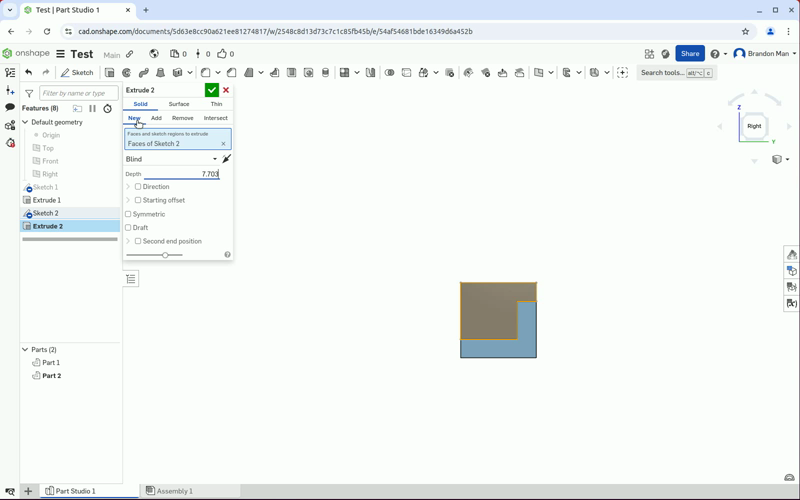
key(enter)
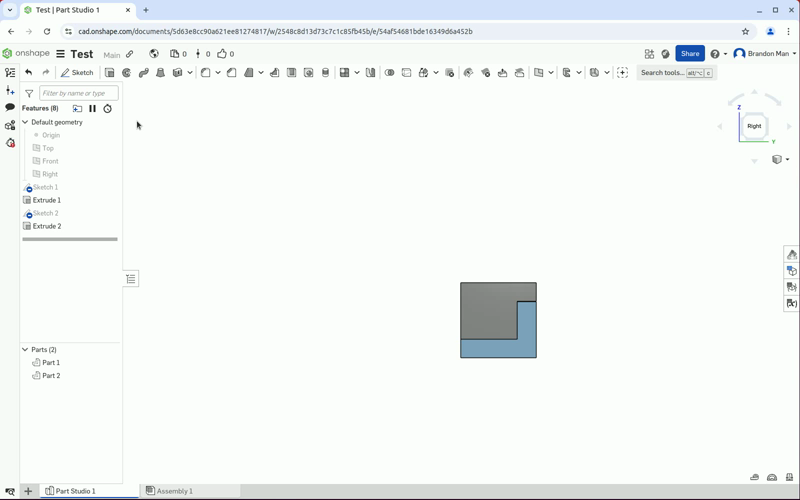
key(shift+h)
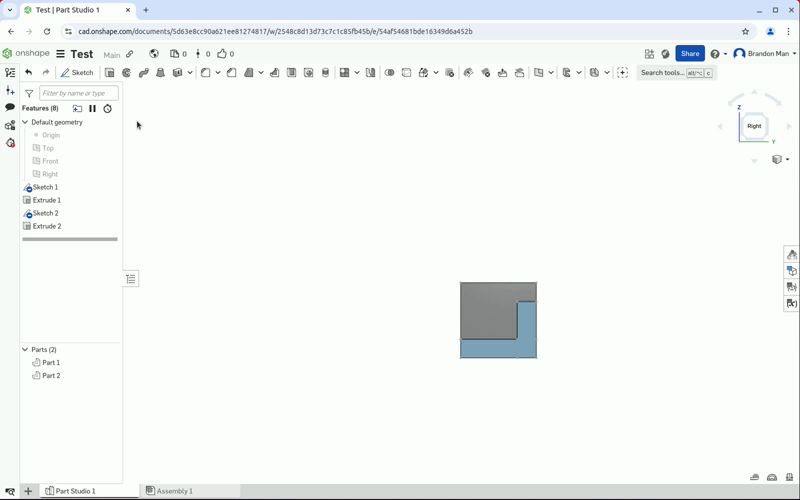
key(shift+h)
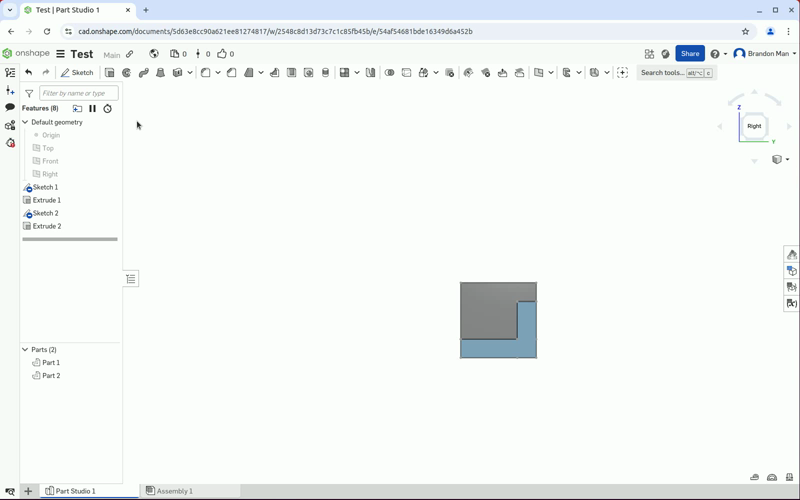
key(shift+7)
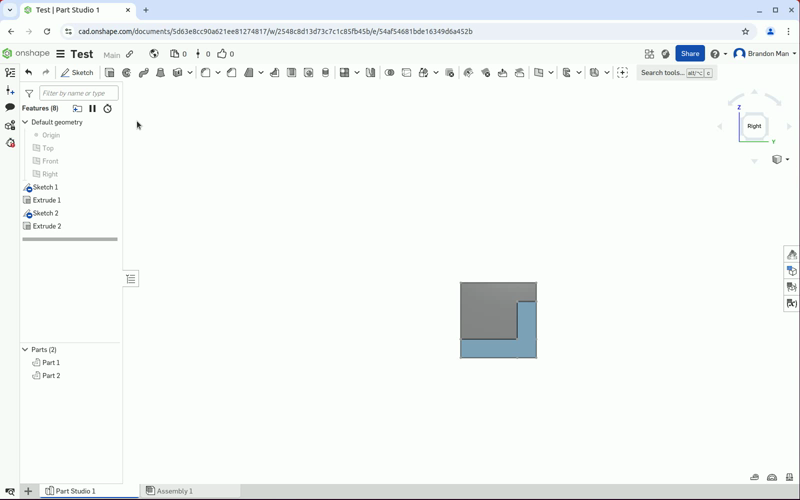
key(right, 2)
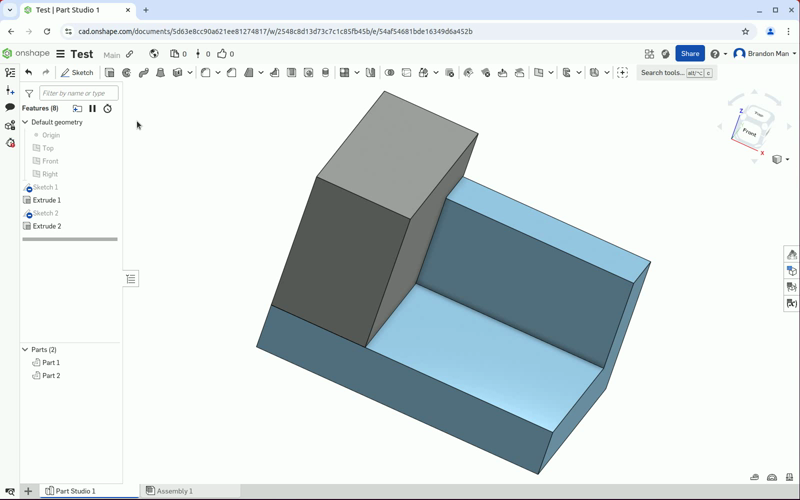
key(down, 2)
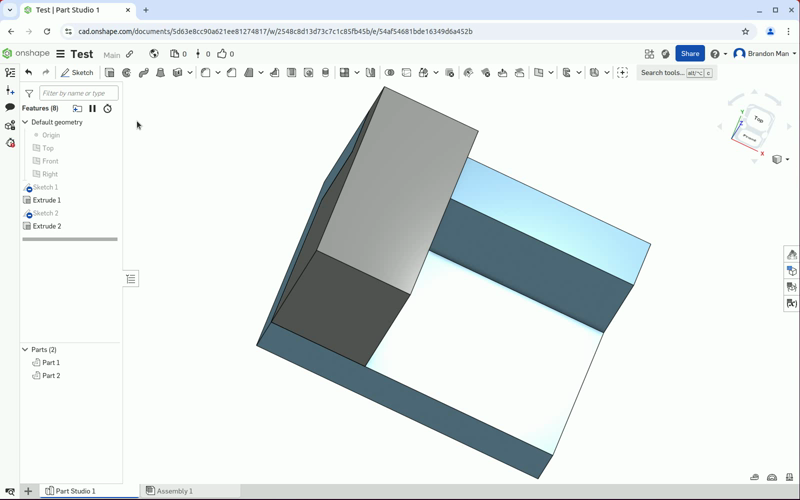
key(up, 2)
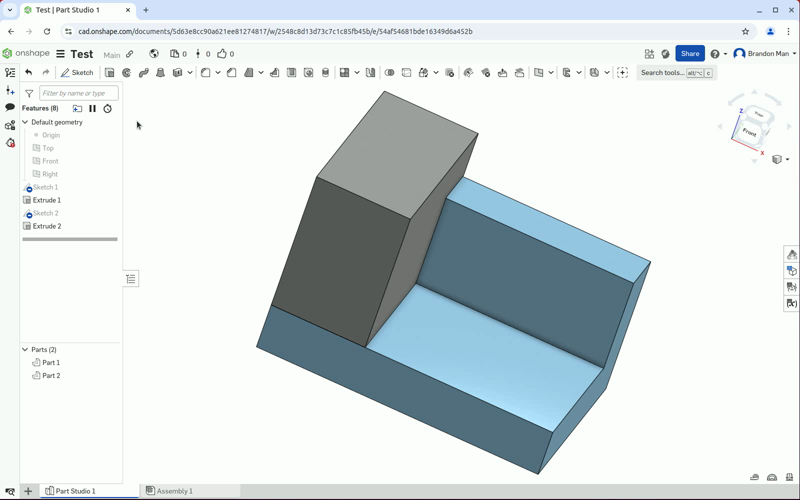
key(left, 2)
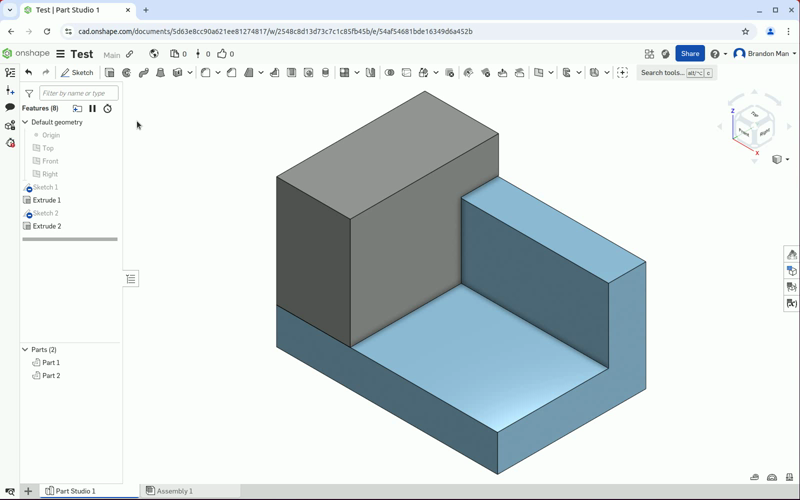
mouse_move(73, 189)
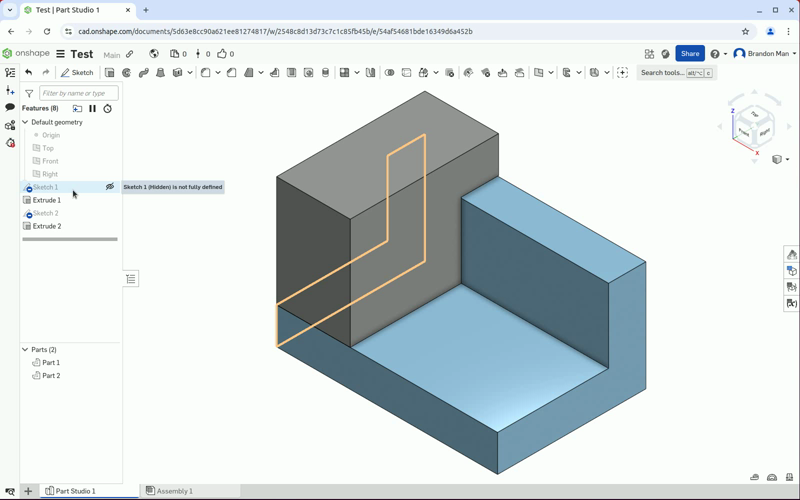
click(73, 189)